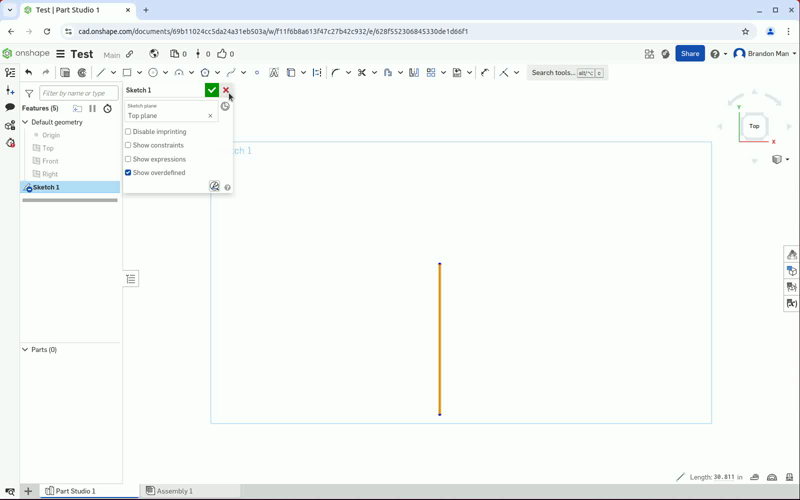
key(shift+h)
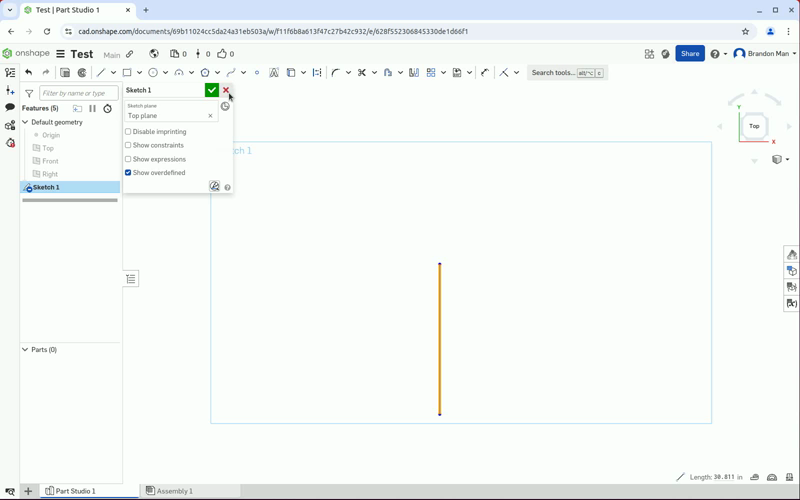
key(shift+s)
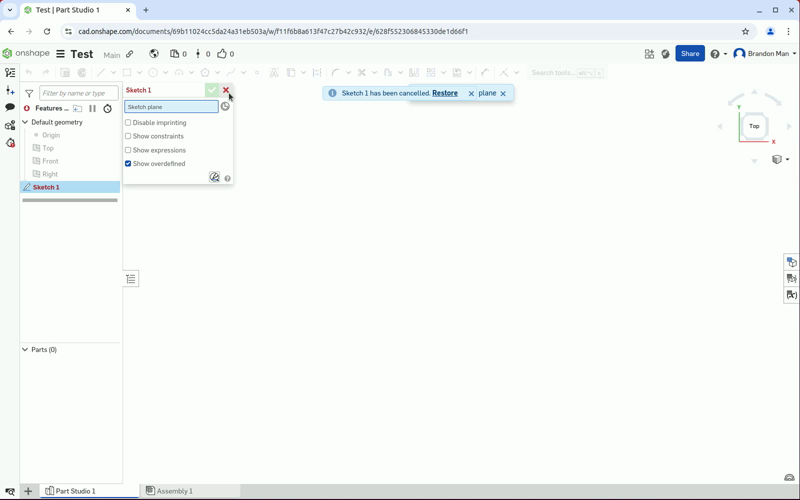
mouse_move(73, 150)
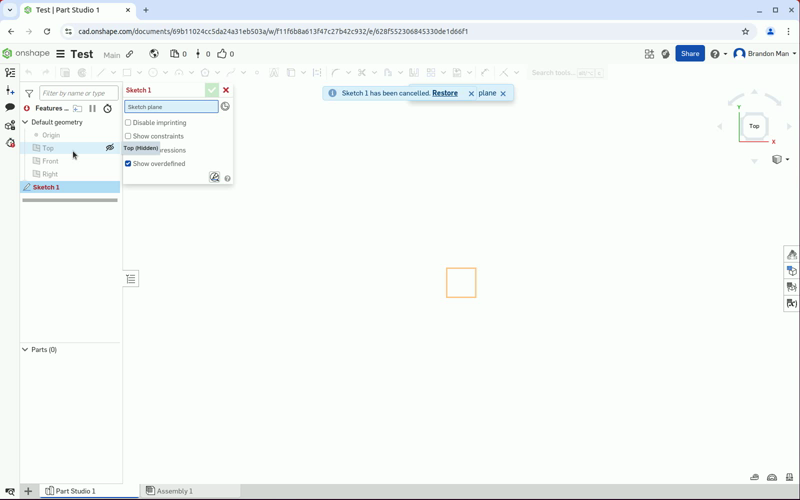
click(73, 150)
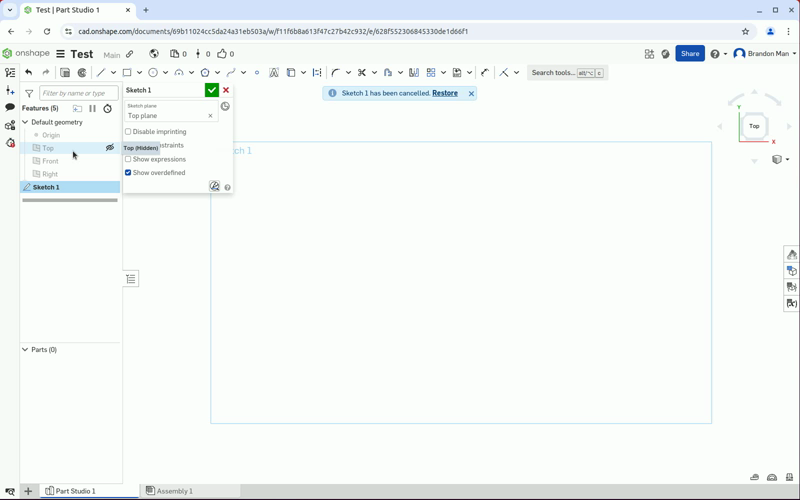
mouse_move(73, 352)
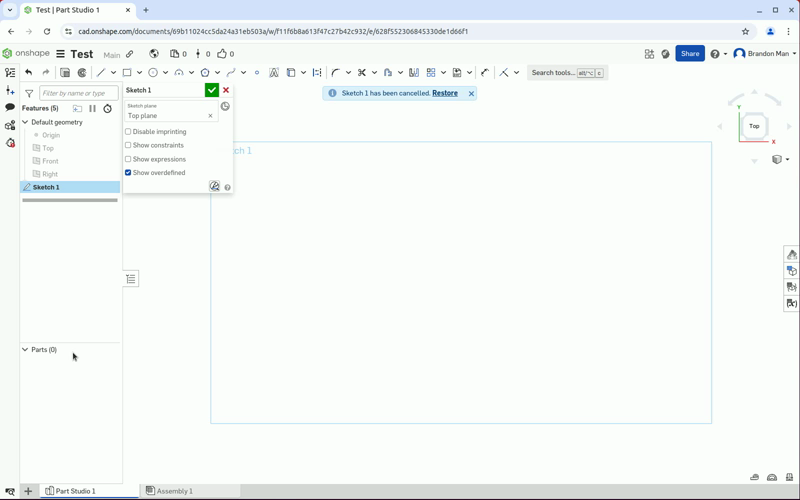
key(y)
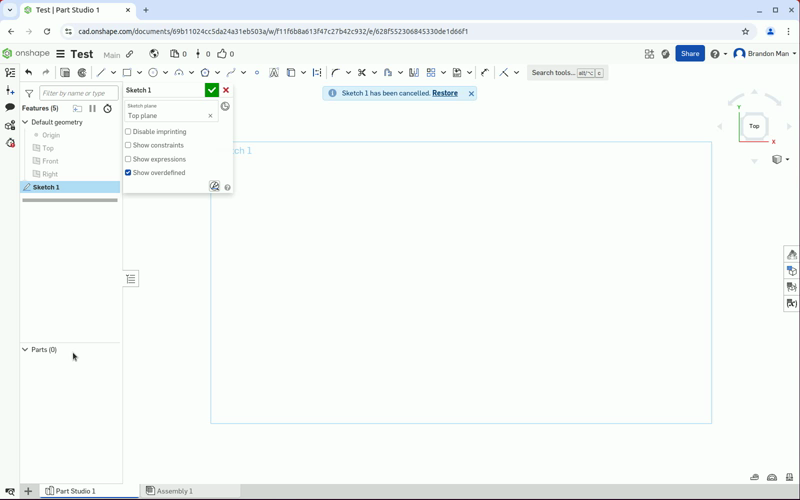
key(l)
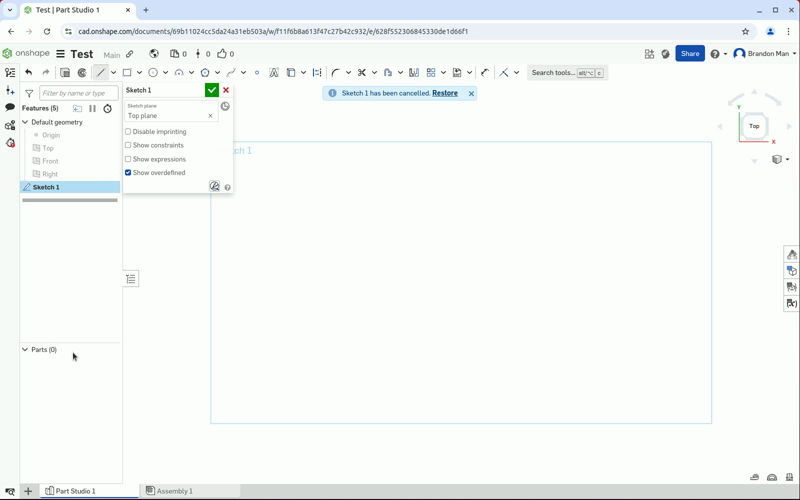
key_down(shift)
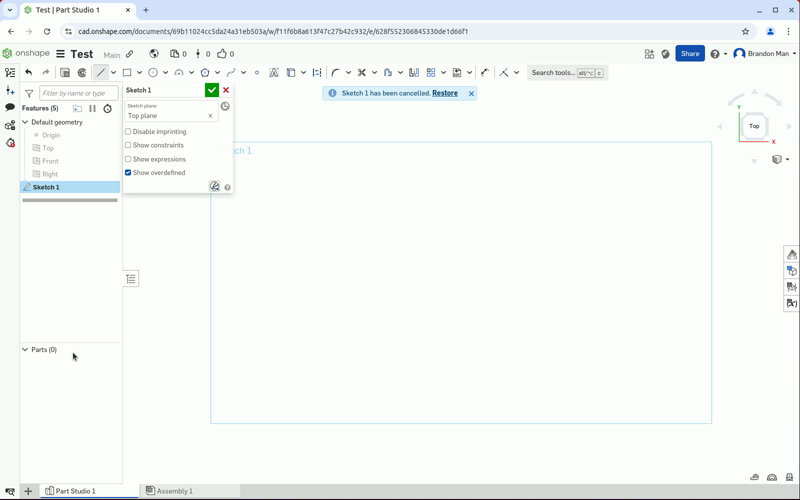
mouse_move(420, 282)
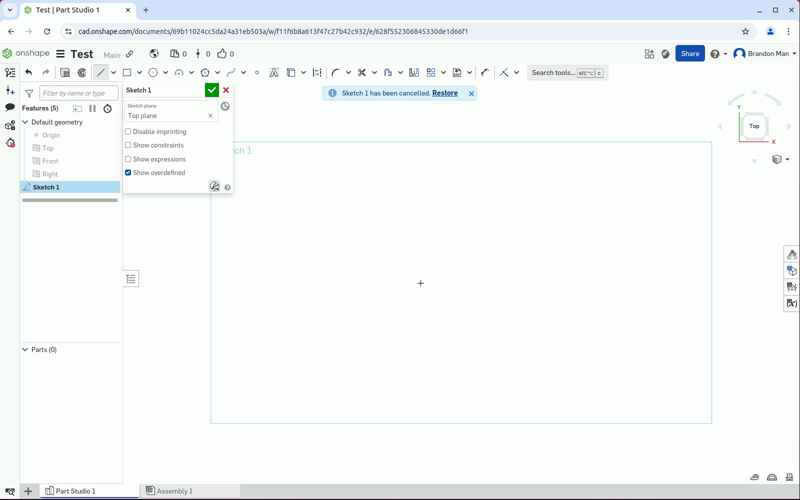
click(420, 282)
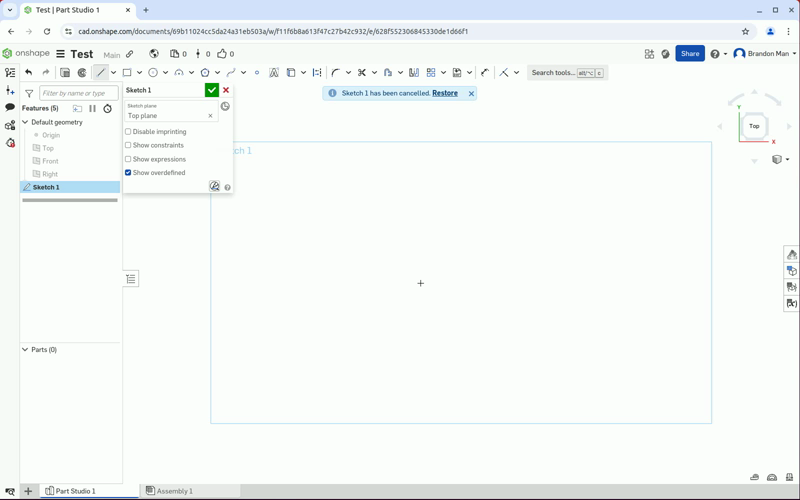
key_up(shift)
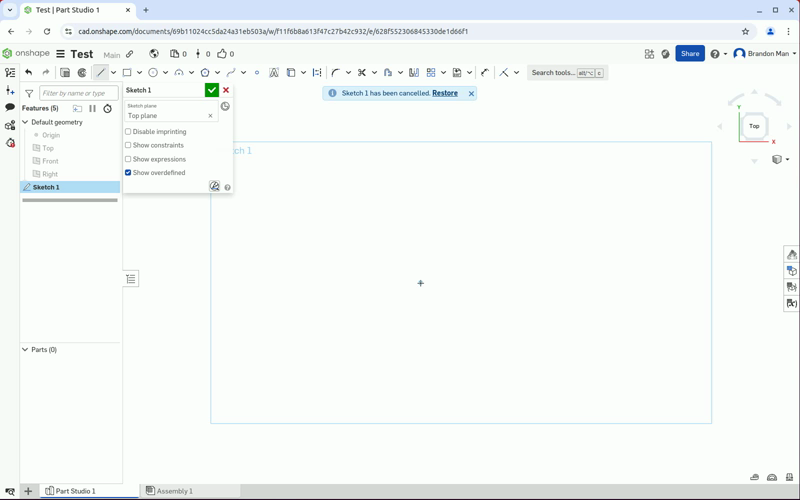
key_down(shift)
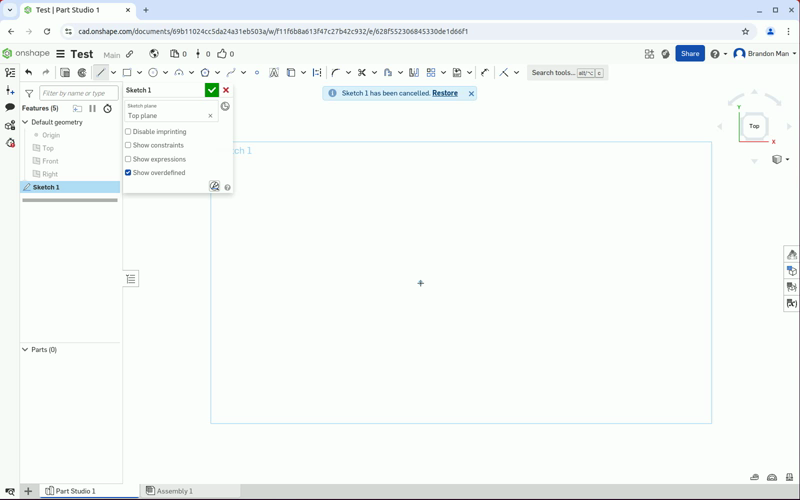
mouse_move(450, 282)
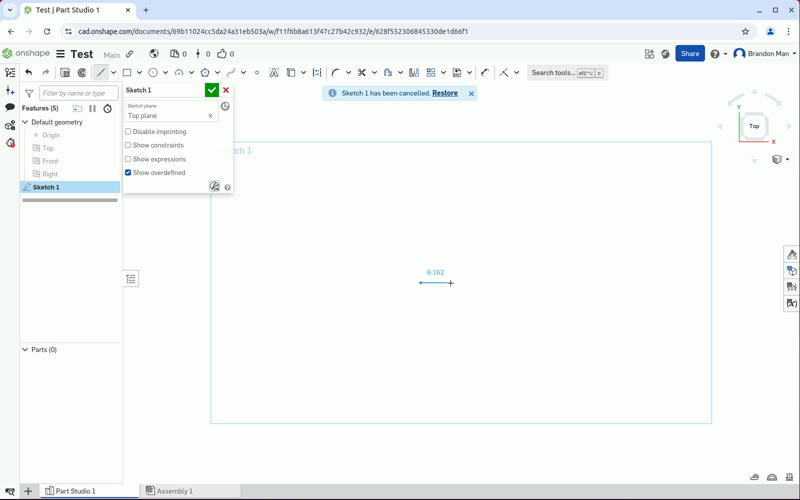
mouse_move(442, 282)
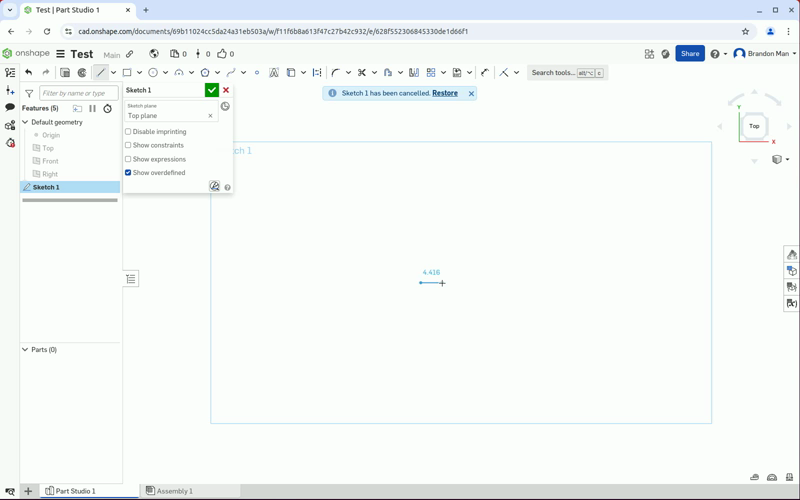
click(442, 282)
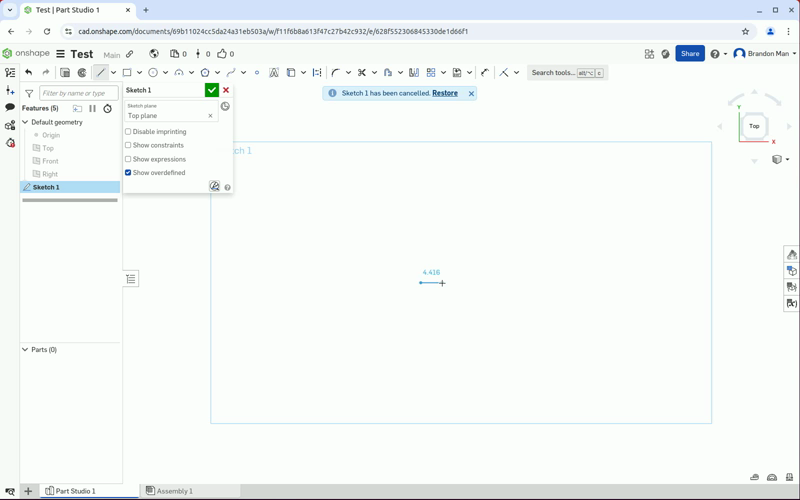
key_up(shift)
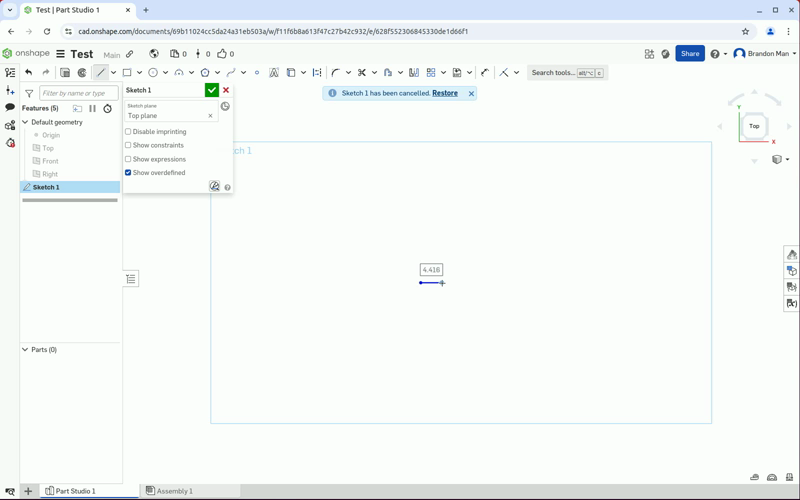
key_down(shift)
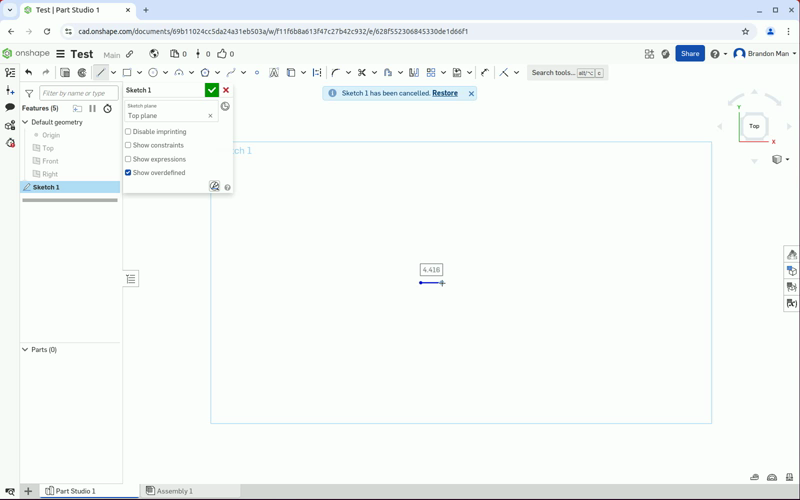
mouse_move(442, 170)
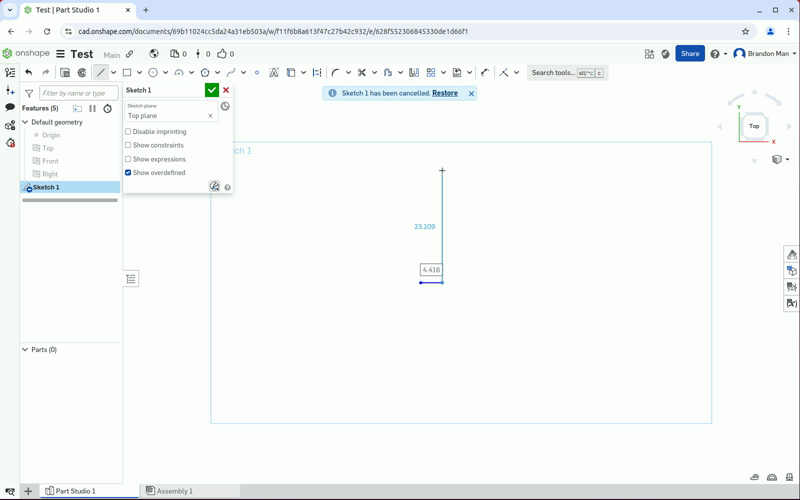
click(442, 170)
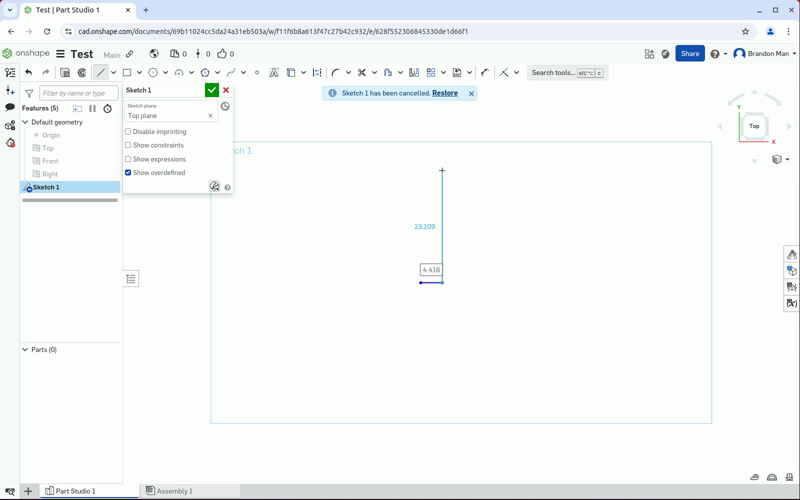
key_up(shift)
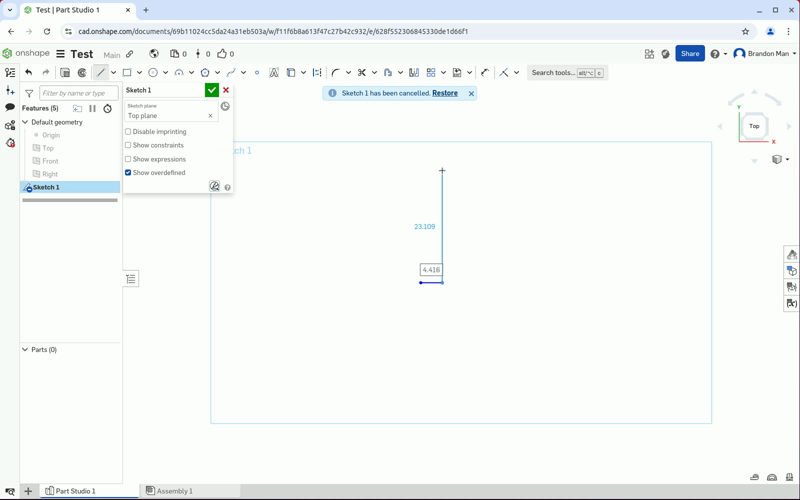
key_down(shift)
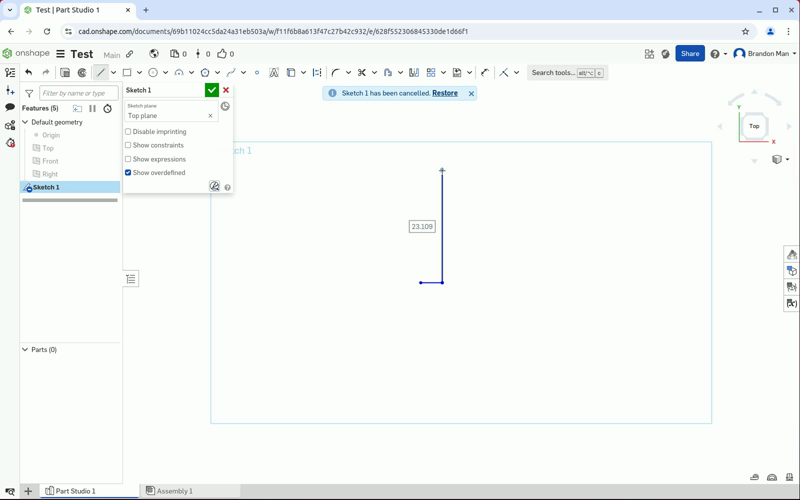
mouse_move(472, 170)
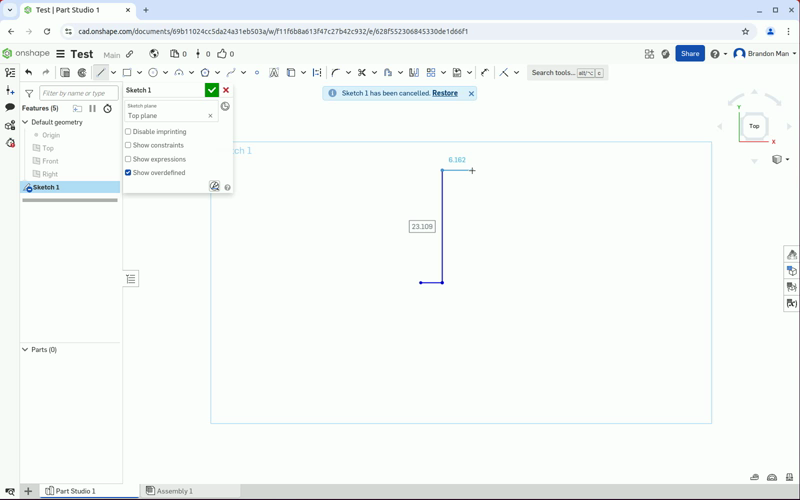
mouse_move(420, 170)
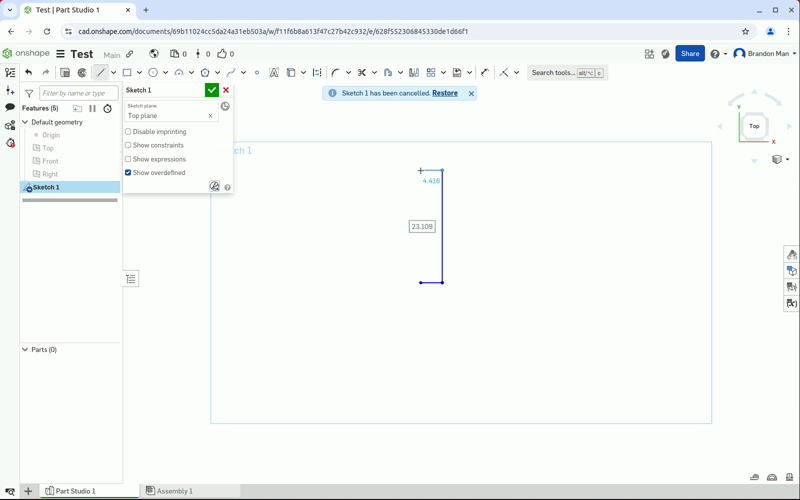
click(420, 170)
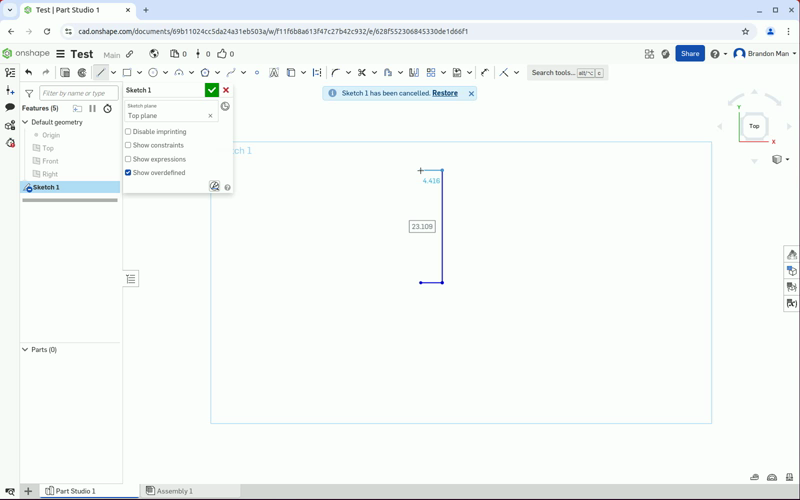
key_up(shift)
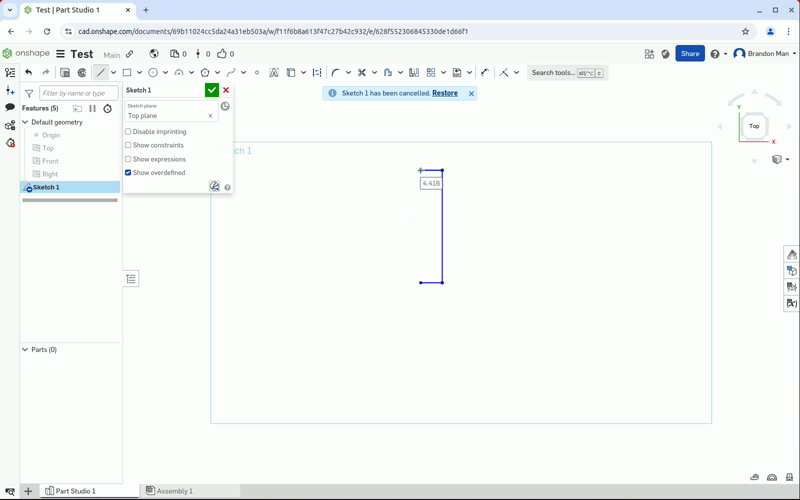
key_down(shift)
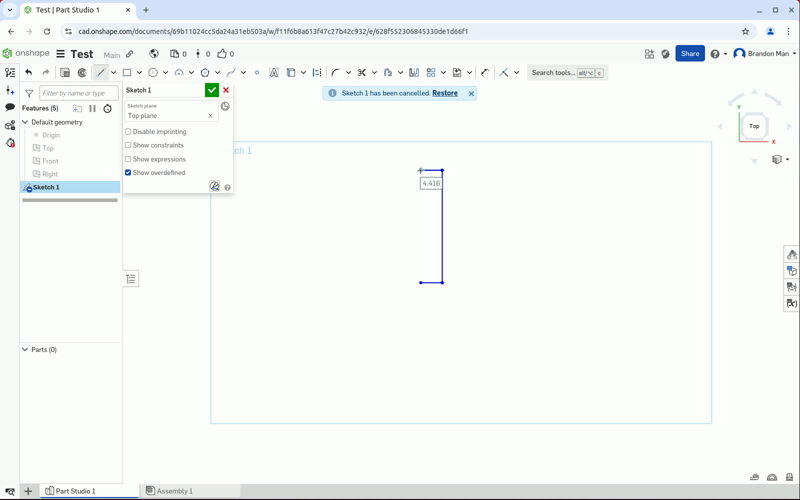
mouse_move(420, 282)
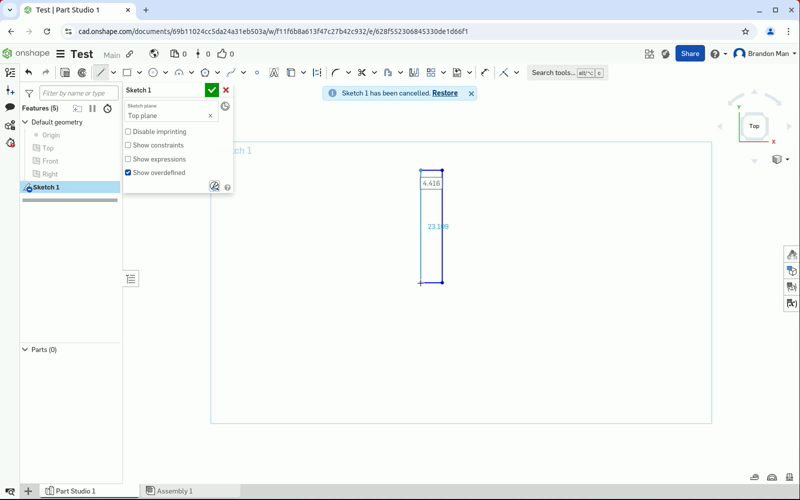
key_up(shift)
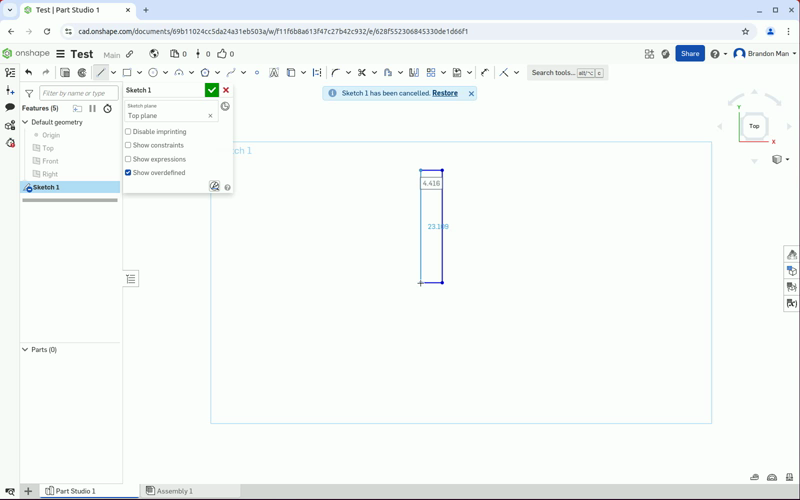
click(420, 282)
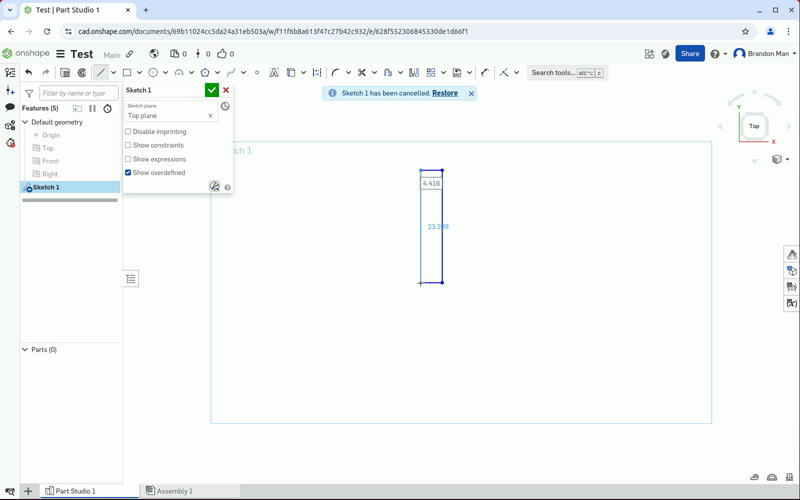
key(esc)
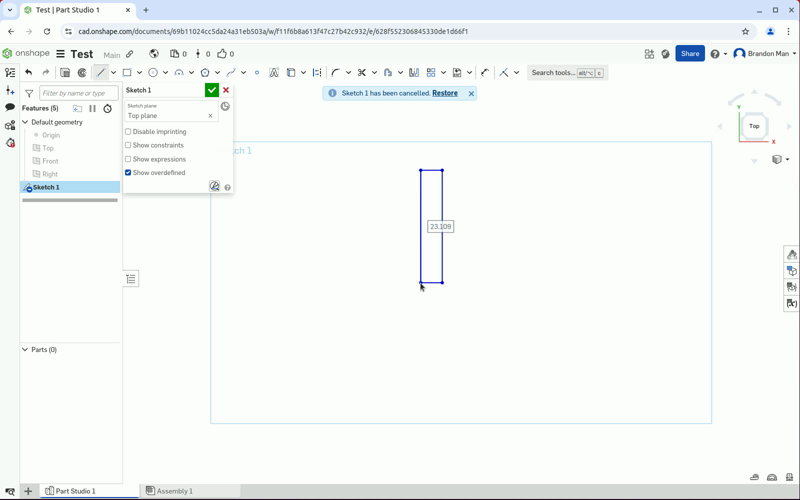
mouse_move(434, 259)
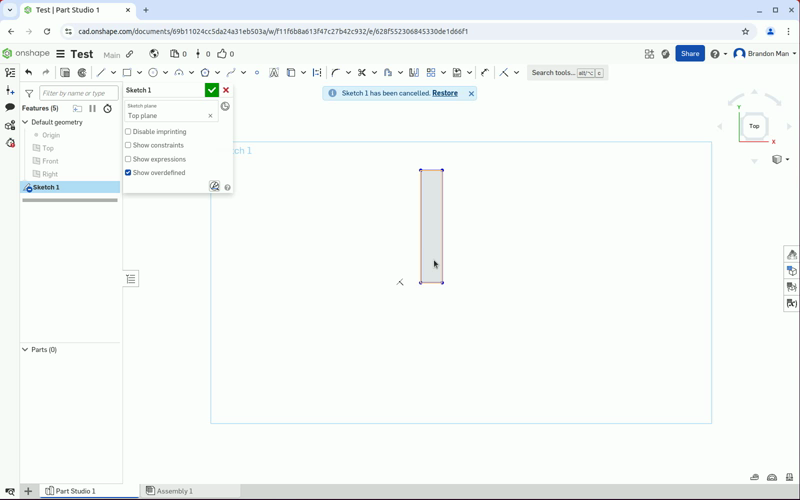
click(434, 259)
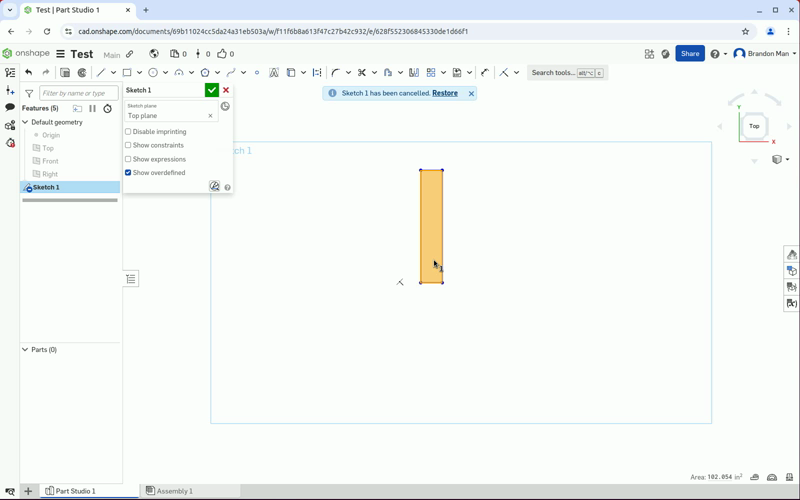
mouse_move(73, 352)
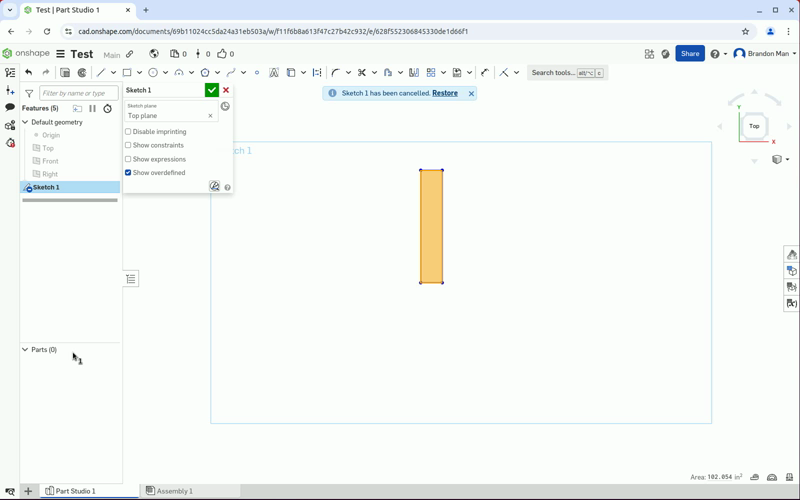
key(shift+y)
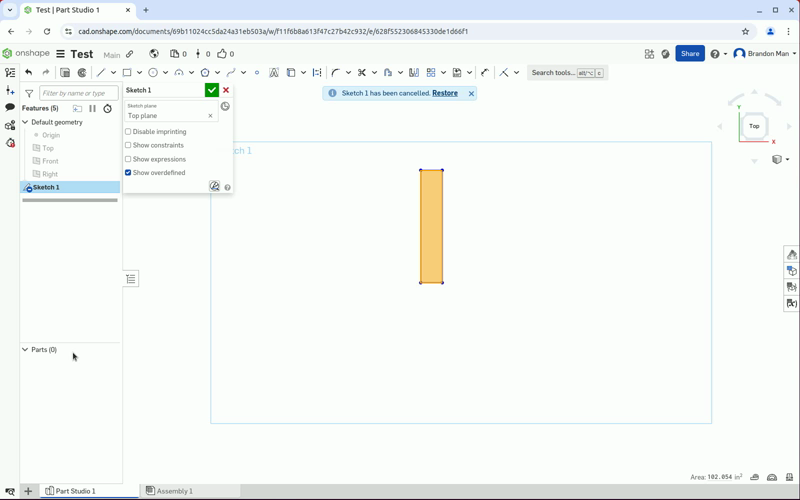
key(shift+e)
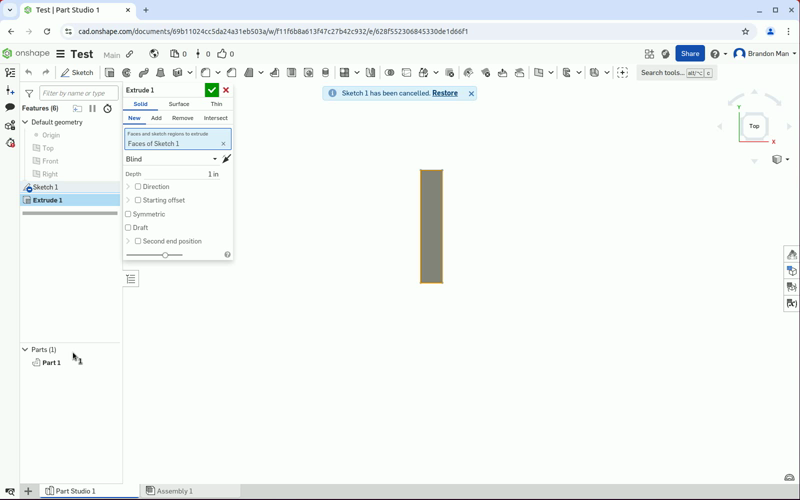
mouse_move(143, 106)
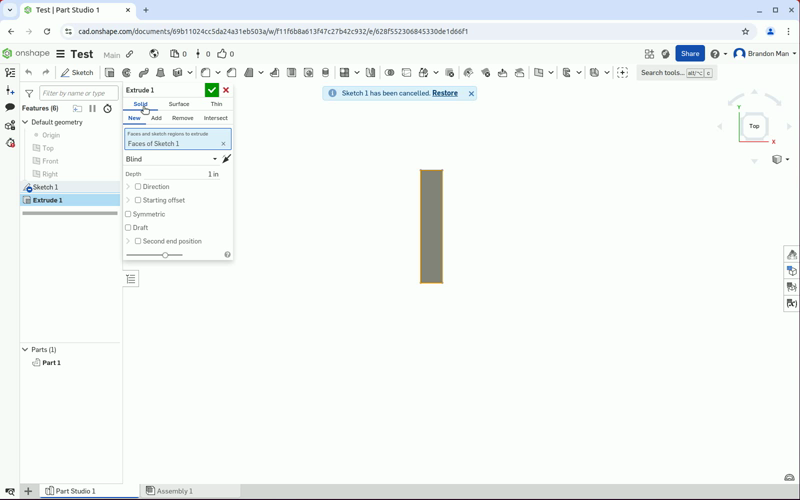
click(143, 106)
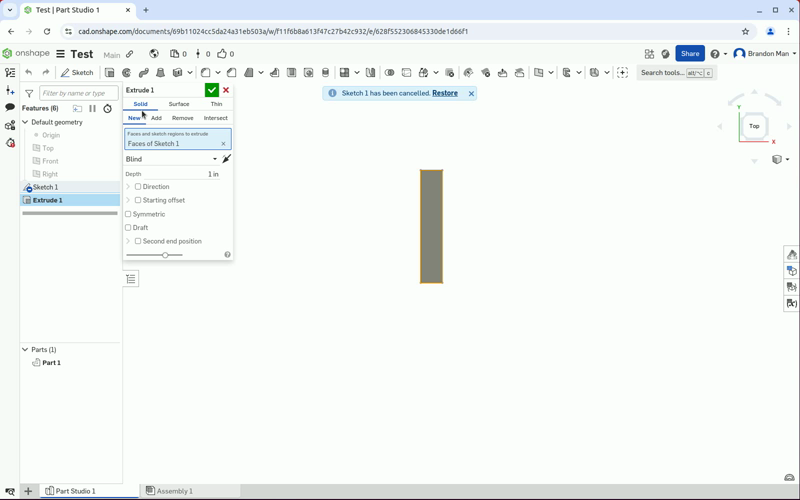
mouse_move(137, 120)
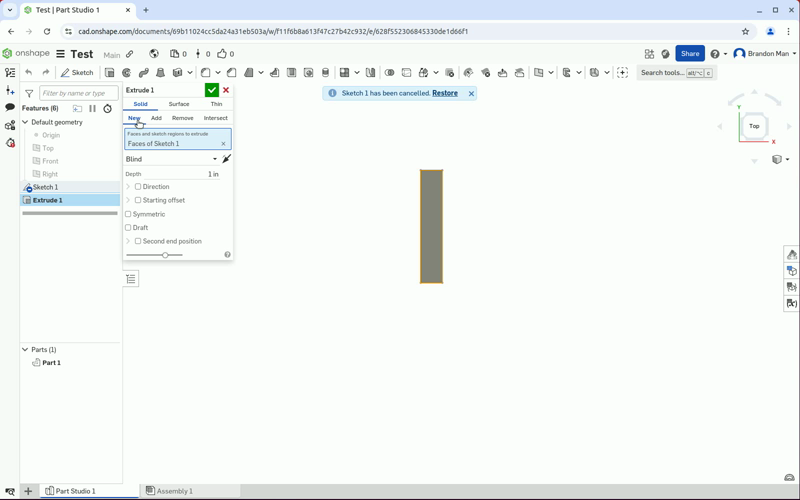
click(137, 120)
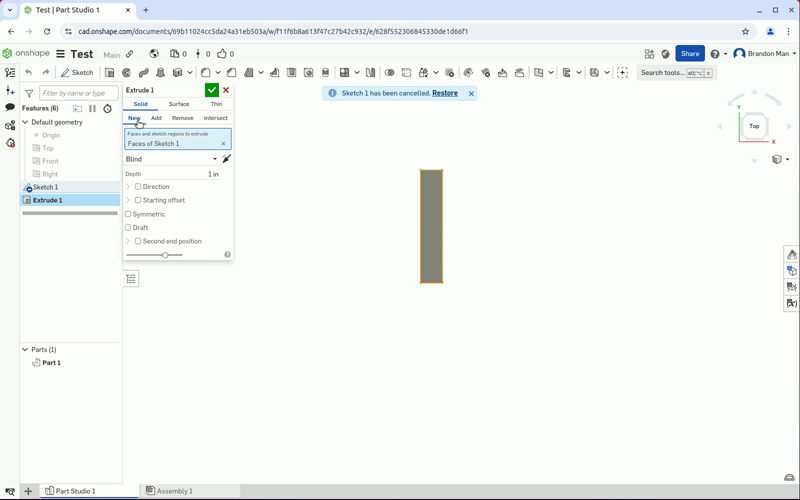
key(tab, 4)
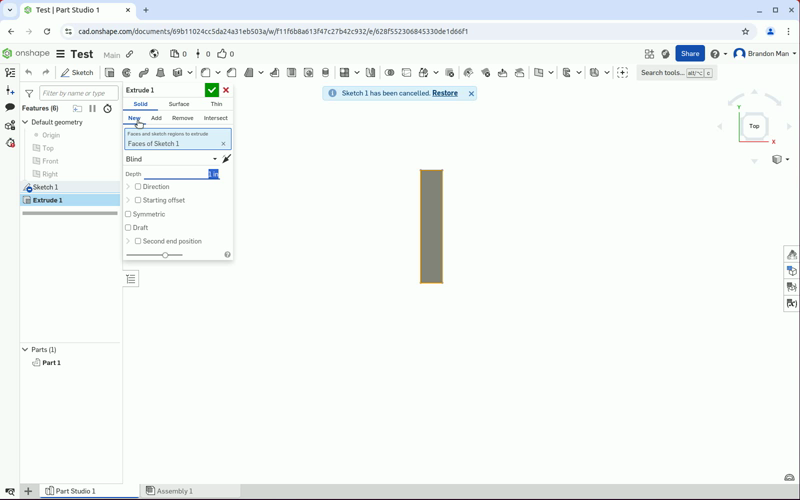
text(1.926)
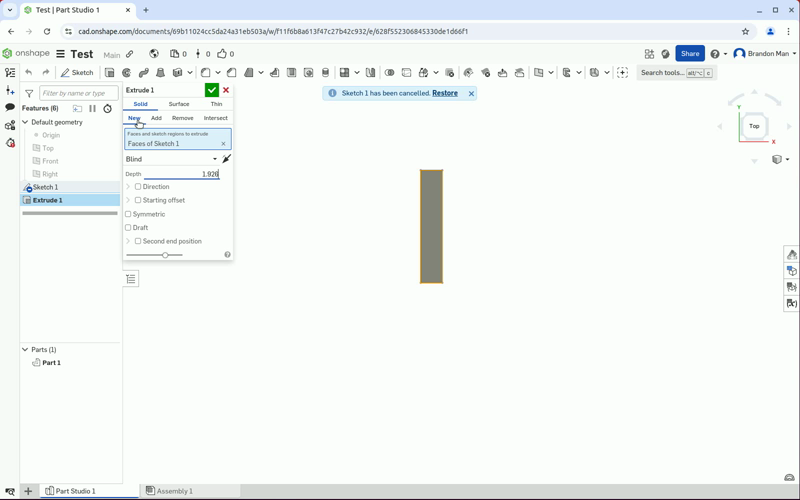
key(enter)
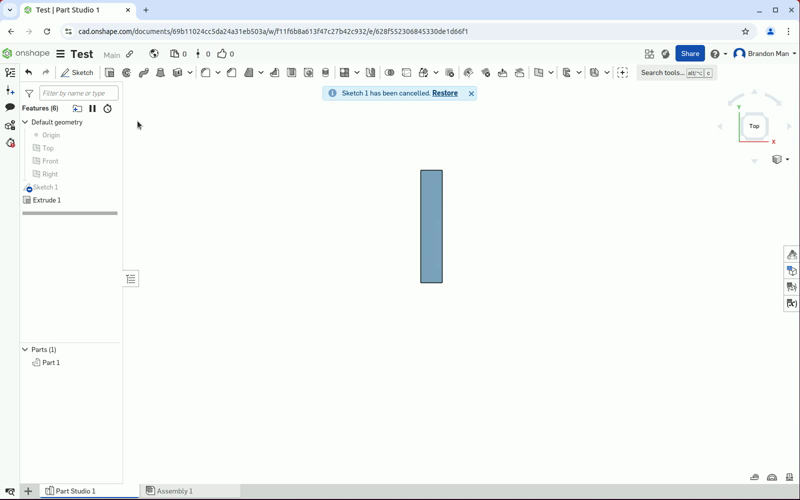
key(shift+h)
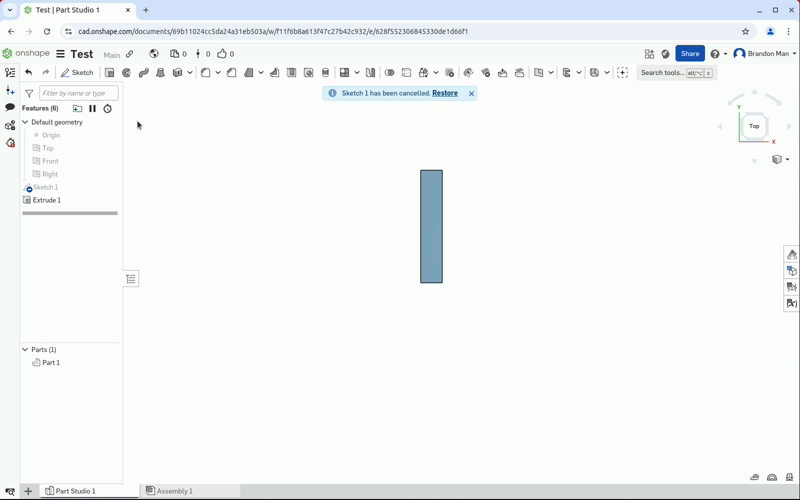
key(shift+h)
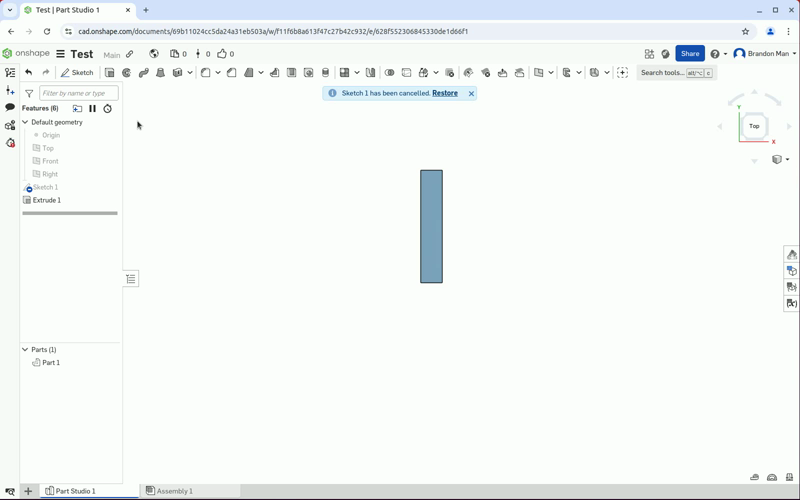
mouse_move(73, 189)
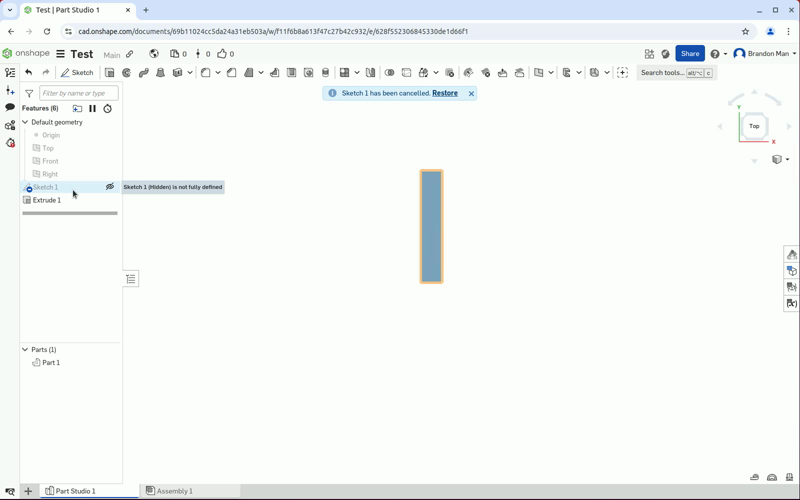
click(73, 189)
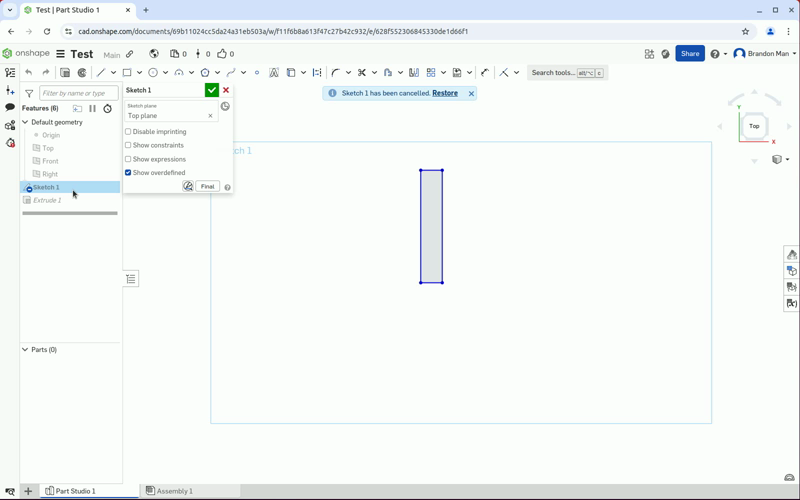
mouse_move(229, 92)
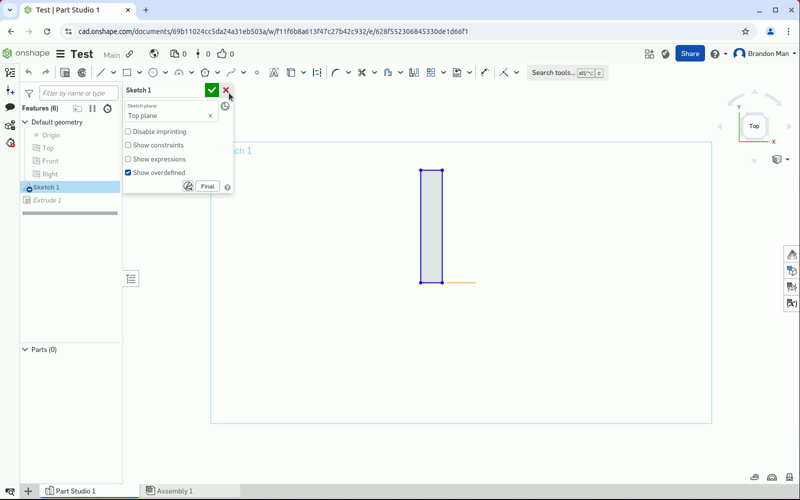
click(229, 92)
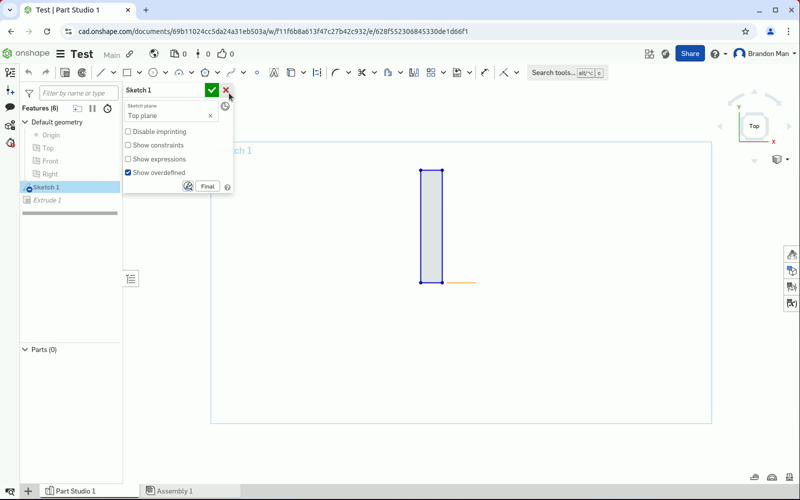
key(shift+s)
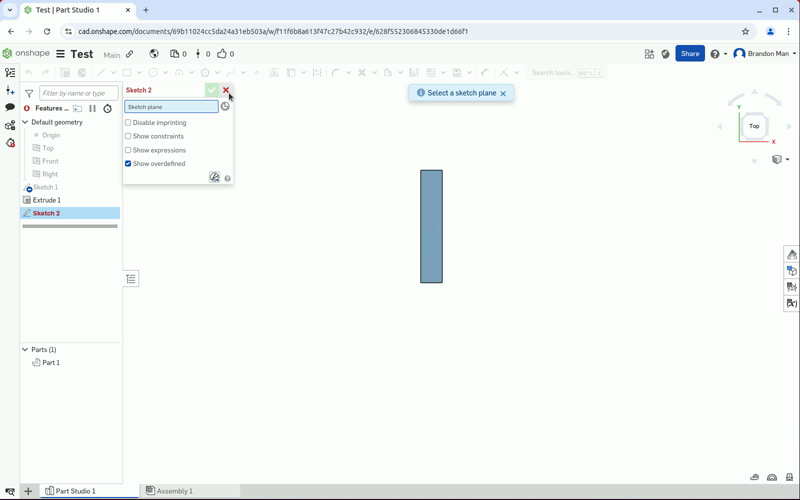
mouse_move(73, 150)
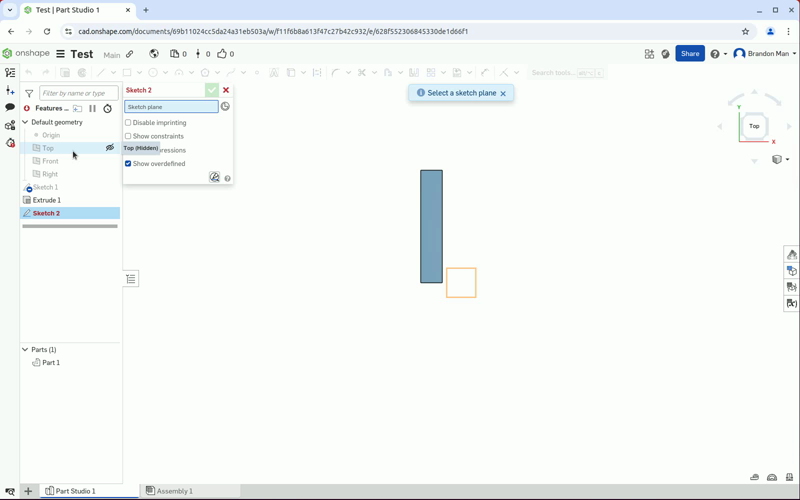
click(73, 150)
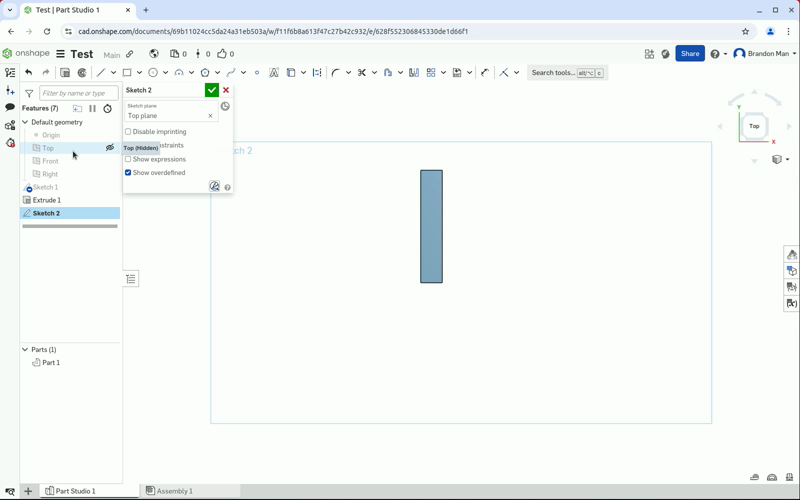
mouse_move(73, 352)
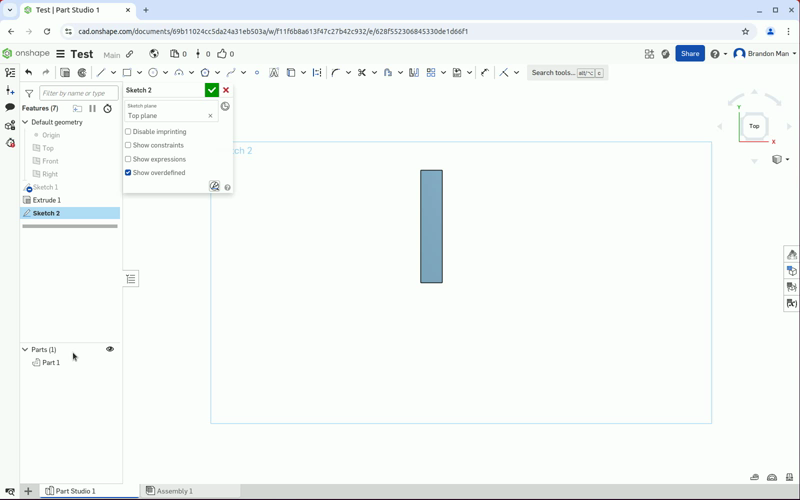
key(y)
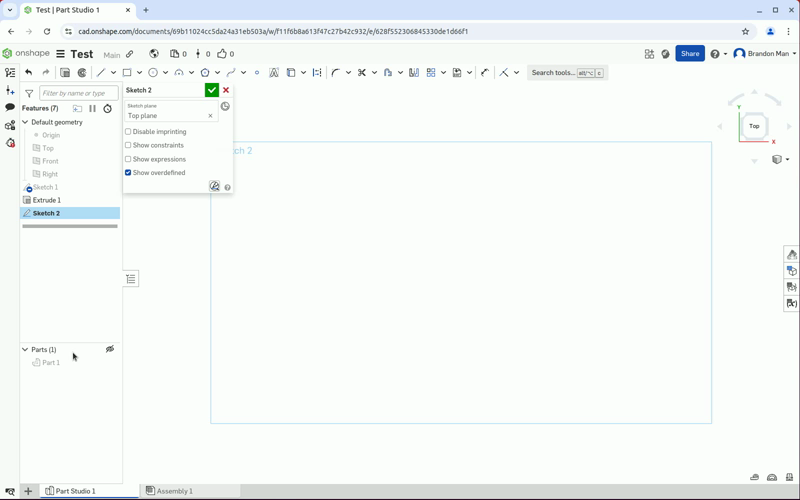
key(l)
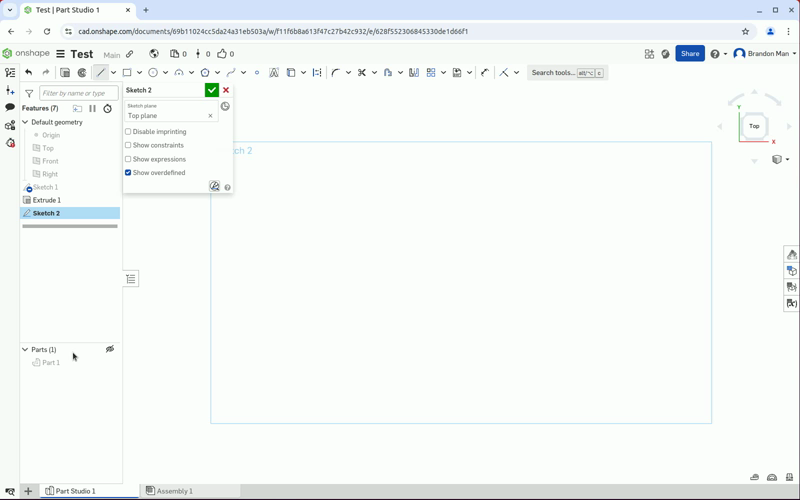
key_down(shift)
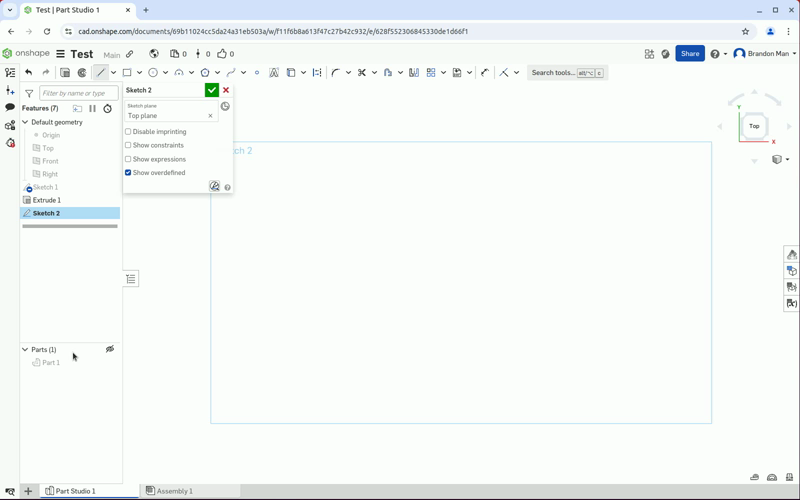
mouse_move(420, 395)
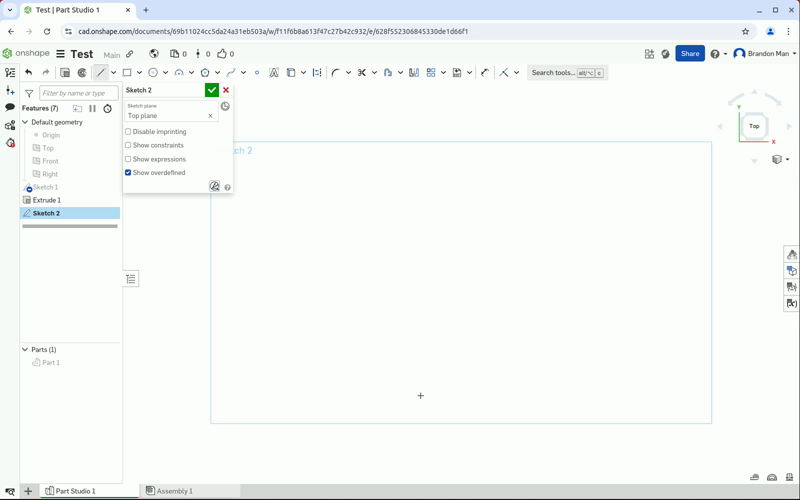
click(420, 395)
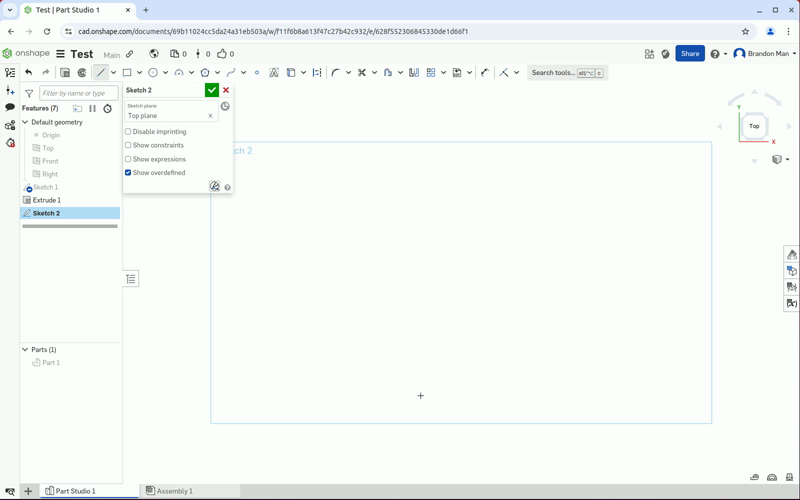
key_up(shift)
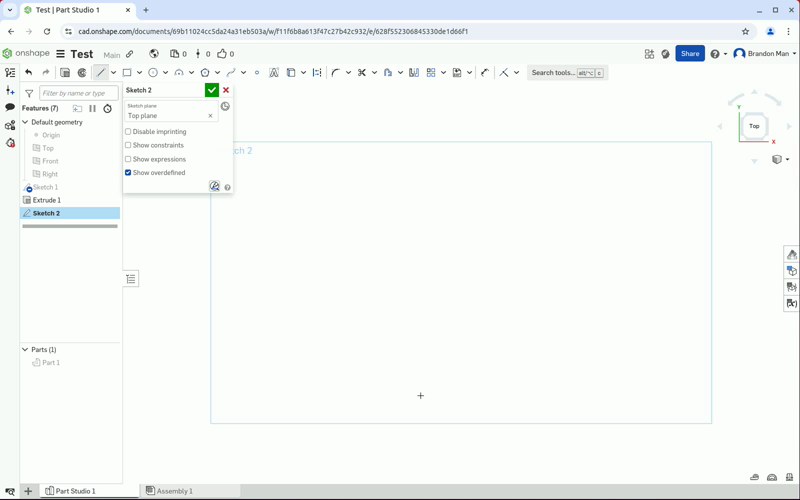
key_down(shift)
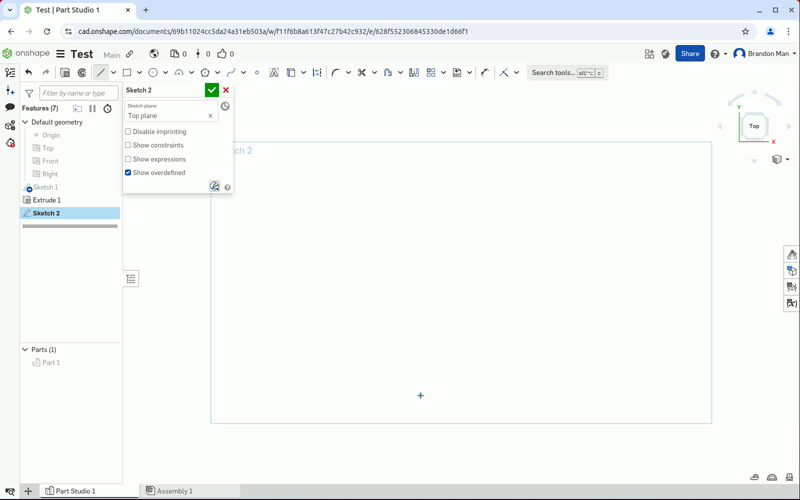
mouse_move(450, 395)
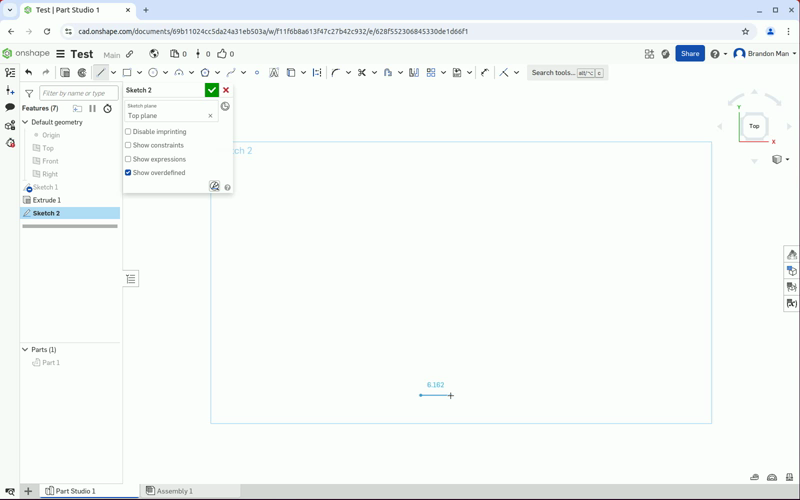
mouse_move(442, 395)
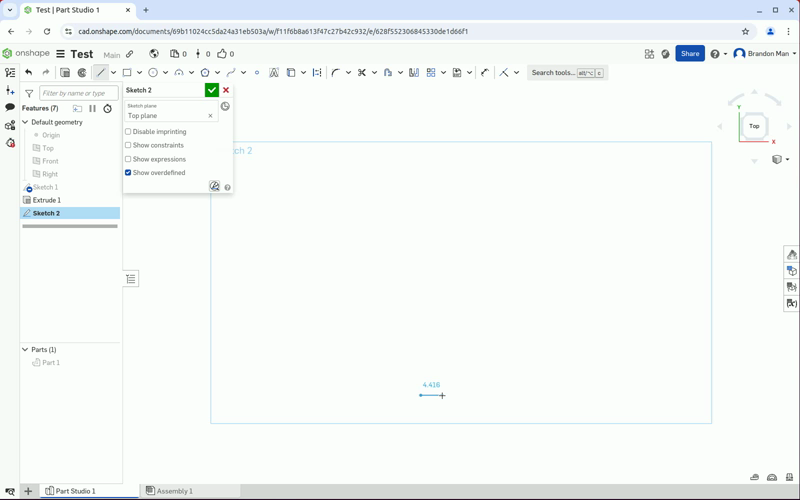
click(442, 395)
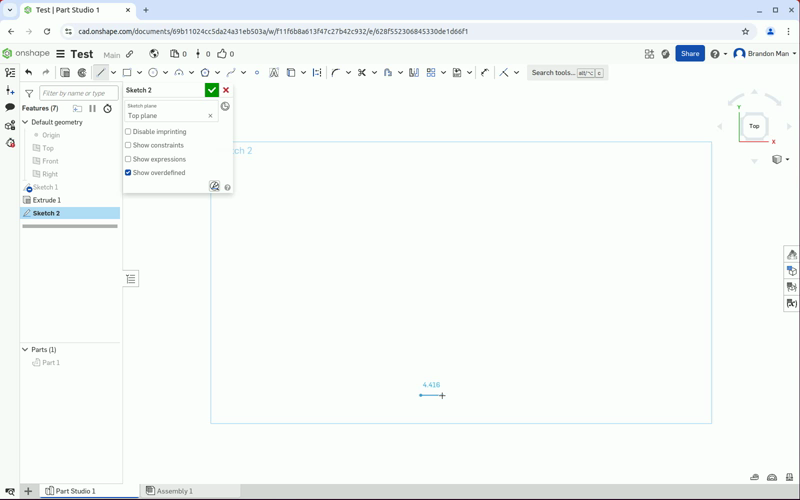
key_up(shift)
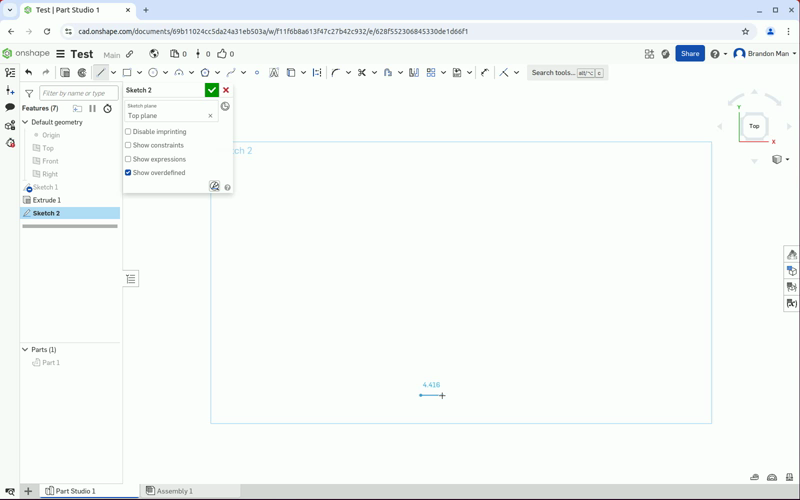
key_down(shift)
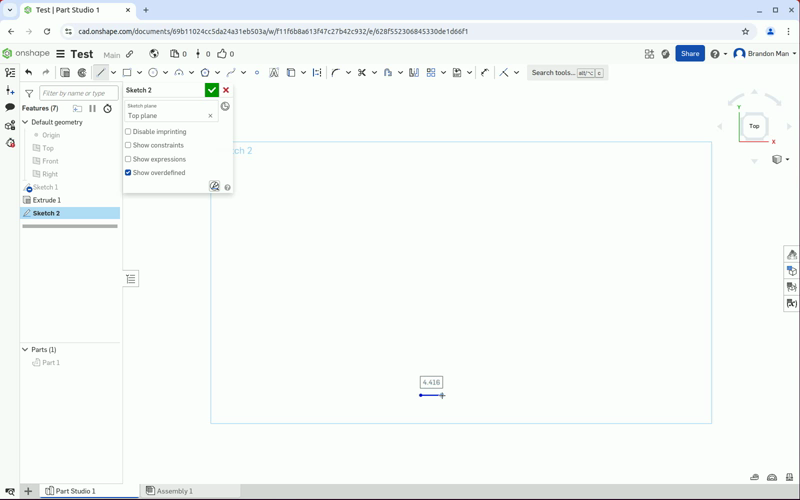
mouse_move(442, 282)
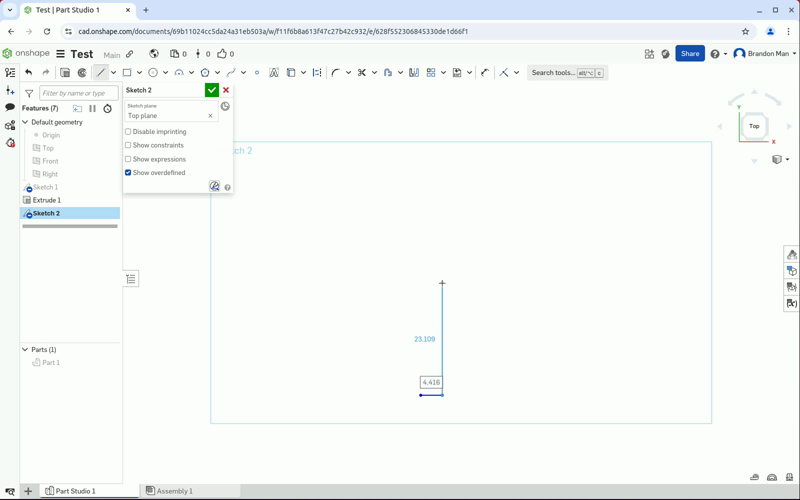
click(442, 282)
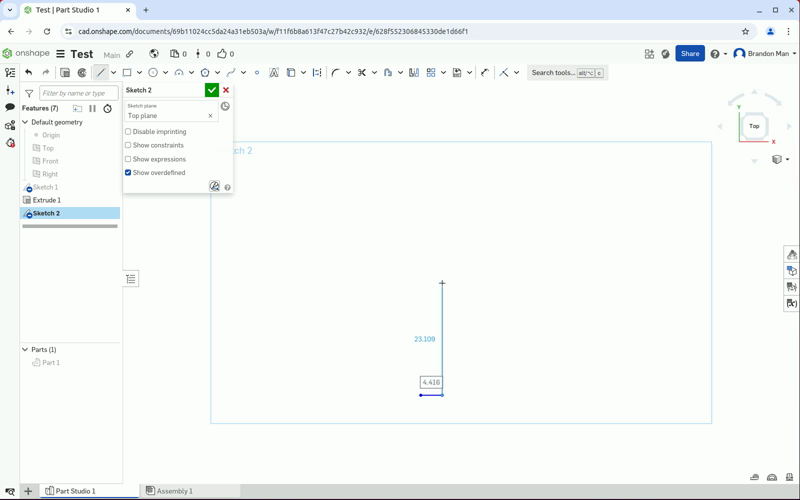
key_up(shift)
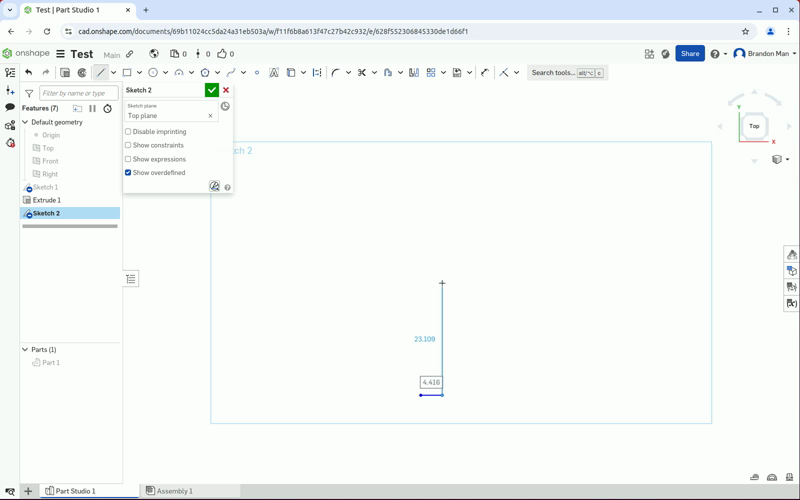
key_down(shift)
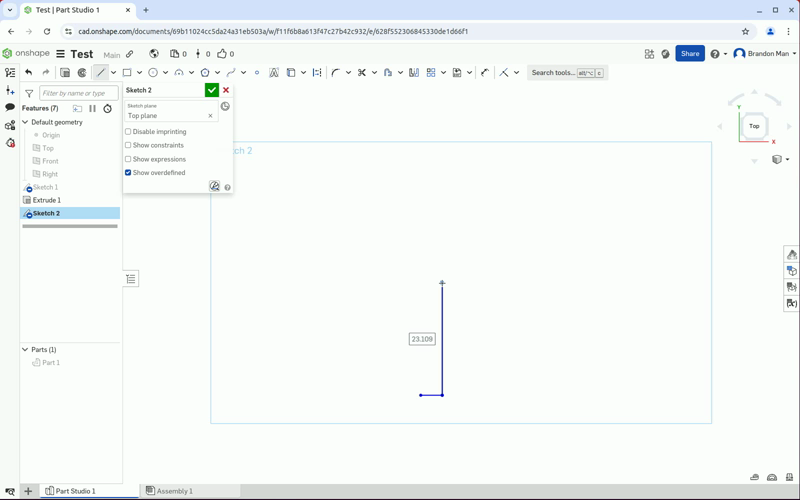
mouse_move(472, 282)
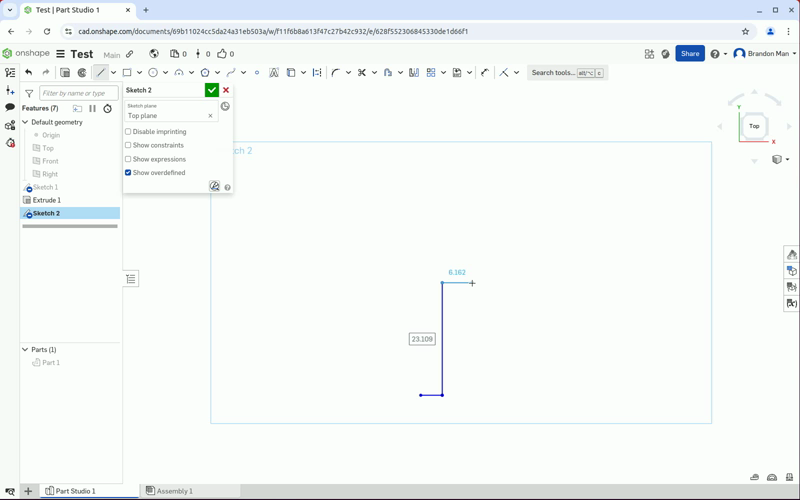
mouse_move(420, 282)
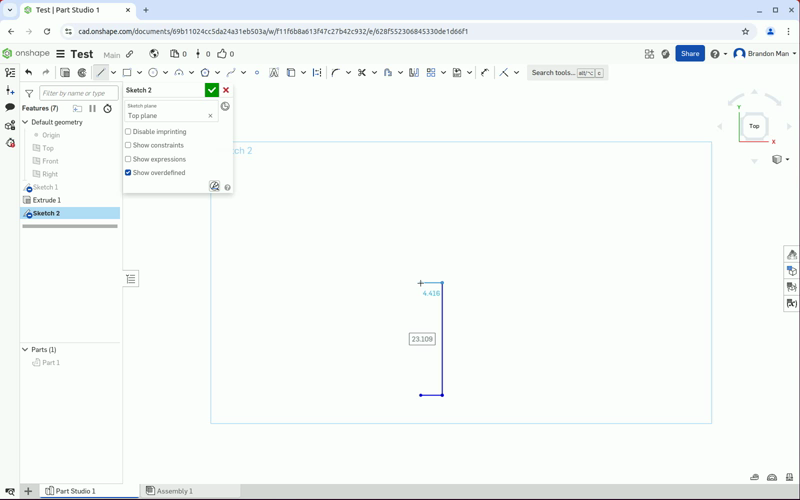
click(420, 282)
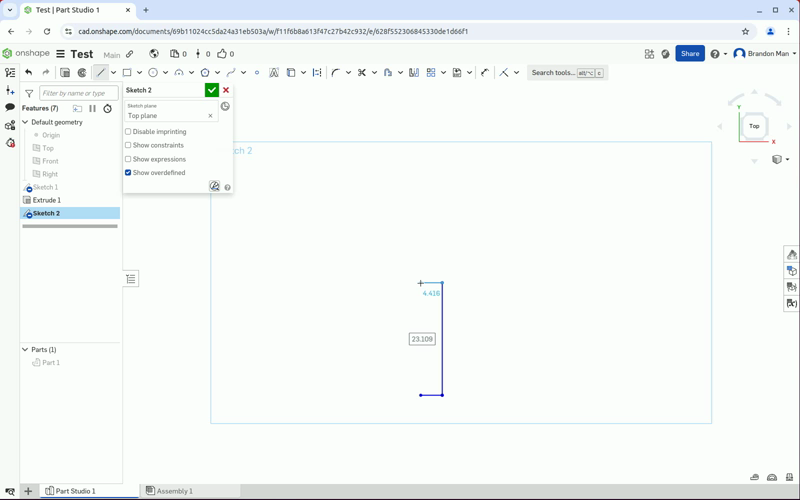
key_up(shift)
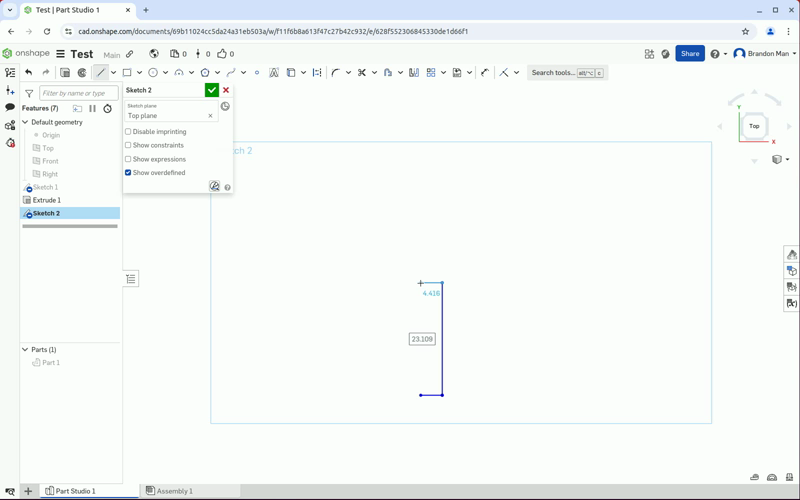
key_down(shift)
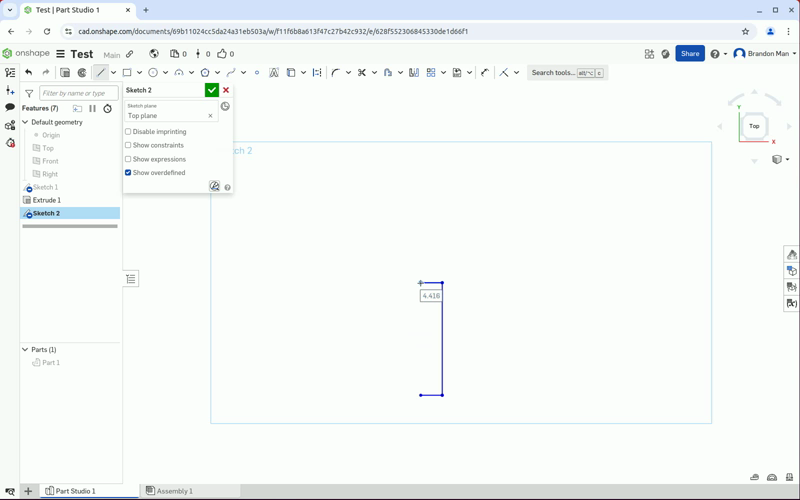
mouse_move(420, 395)
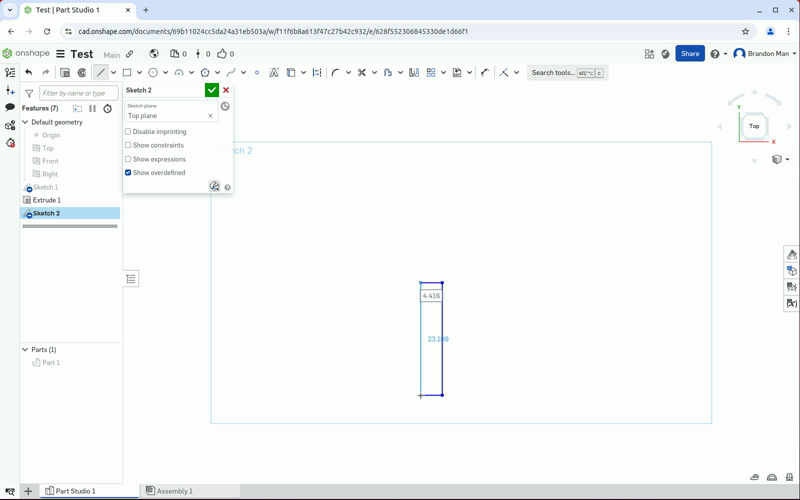
key_up(shift)
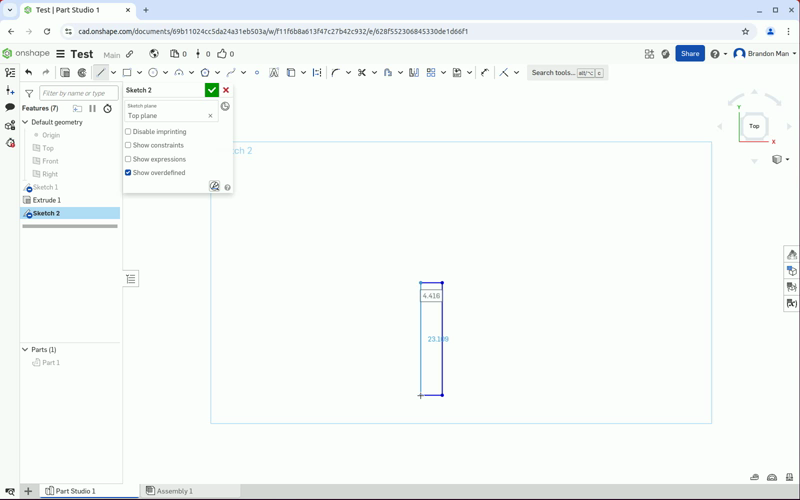
click(420, 395)
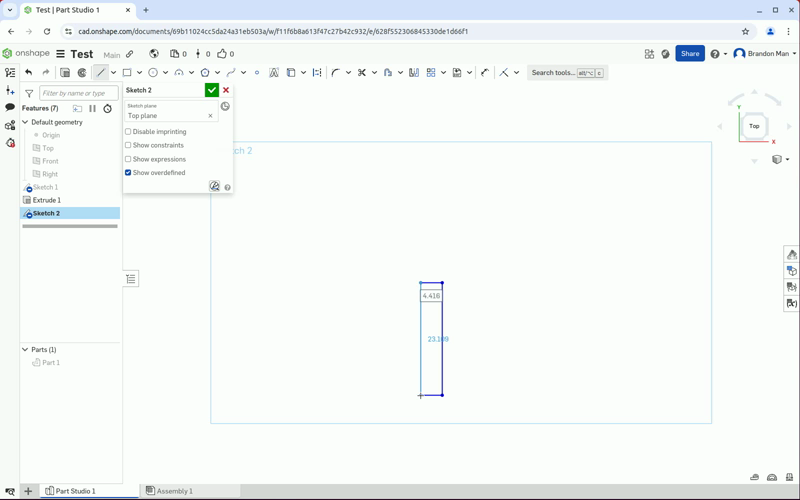
key(esc)
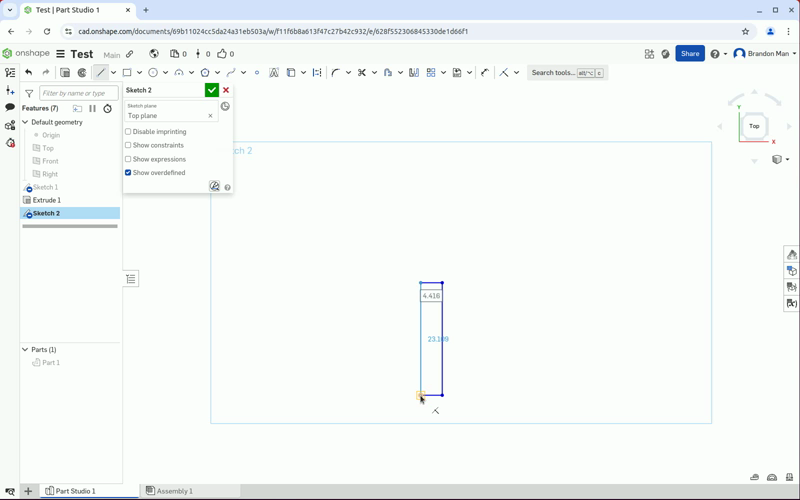
mouse_move(435, 349)
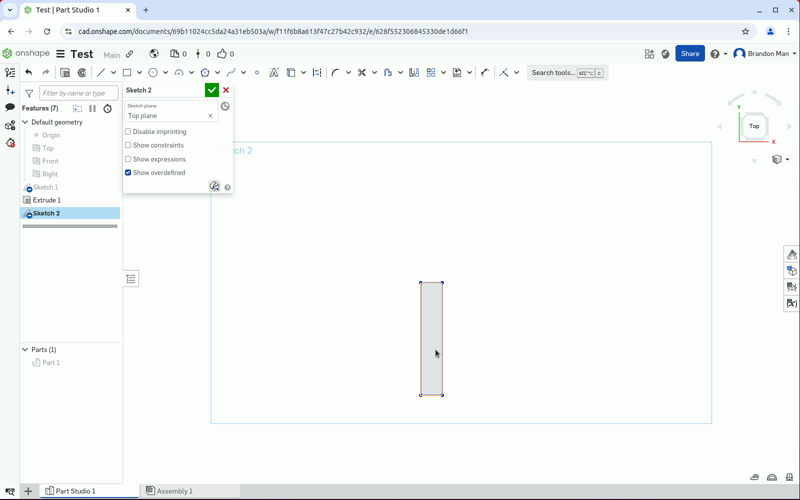
click(435, 349)
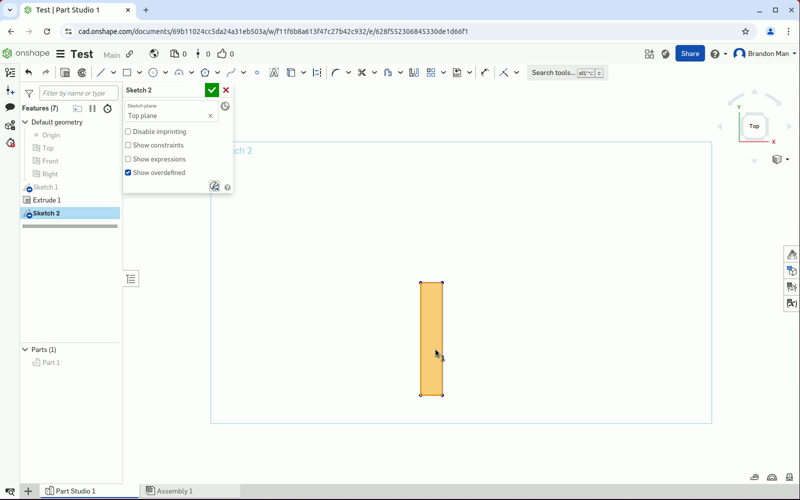
mouse_move(73, 352)
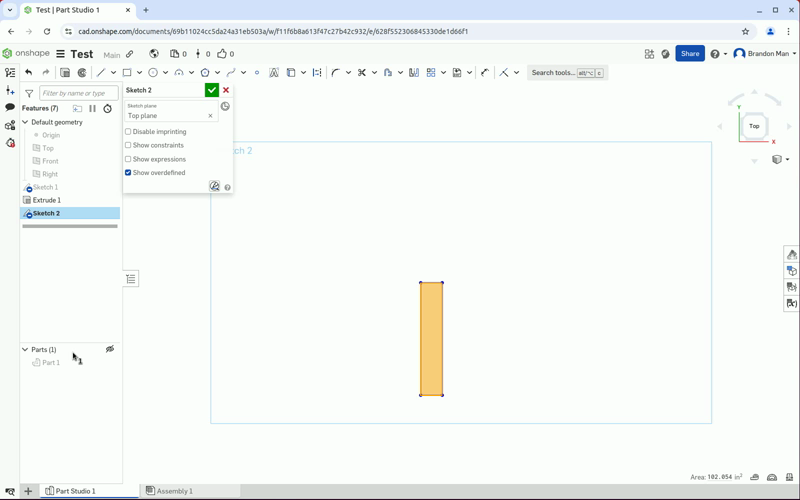
key(shift+y)
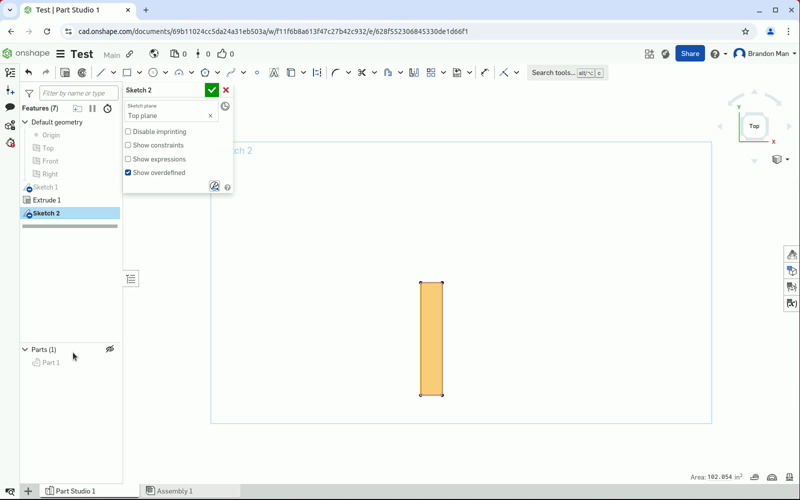
key(shift+e)
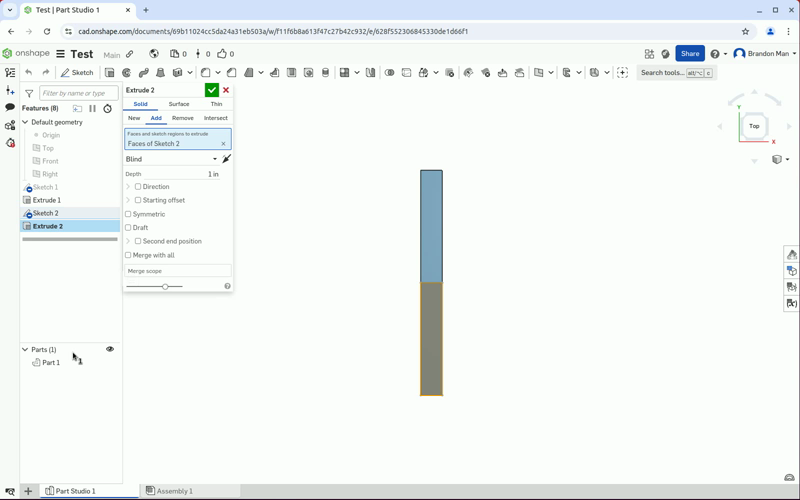
mouse_move(143, 106)
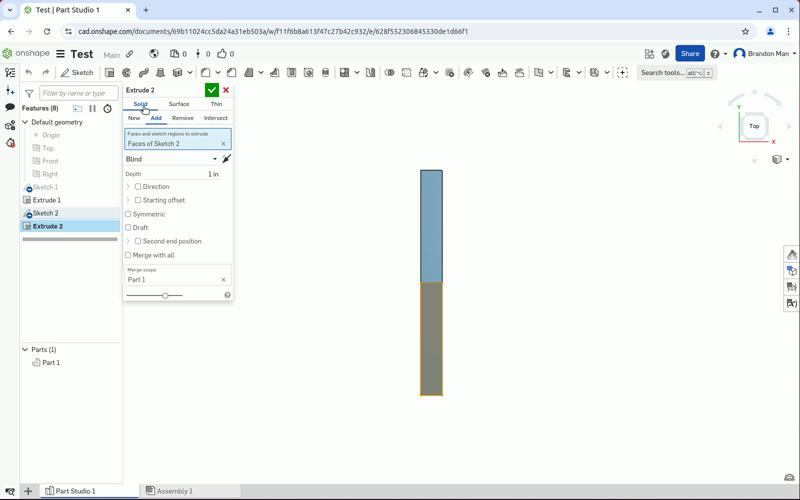
click(143, 106)
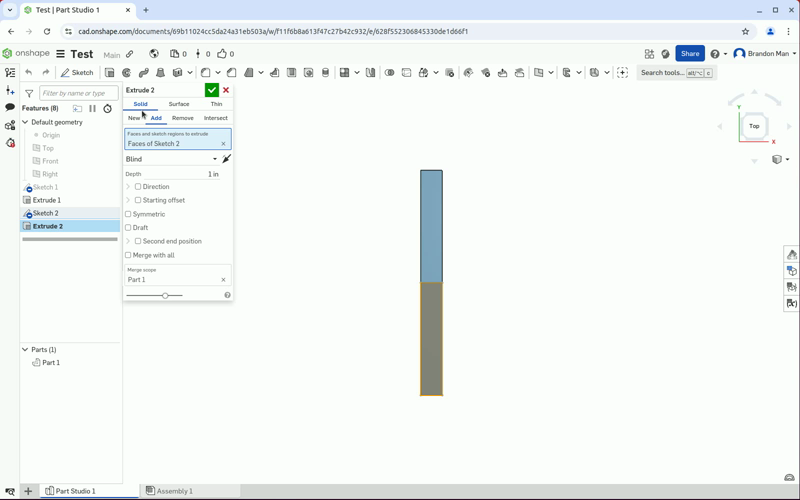
mouse_move(137, 120)
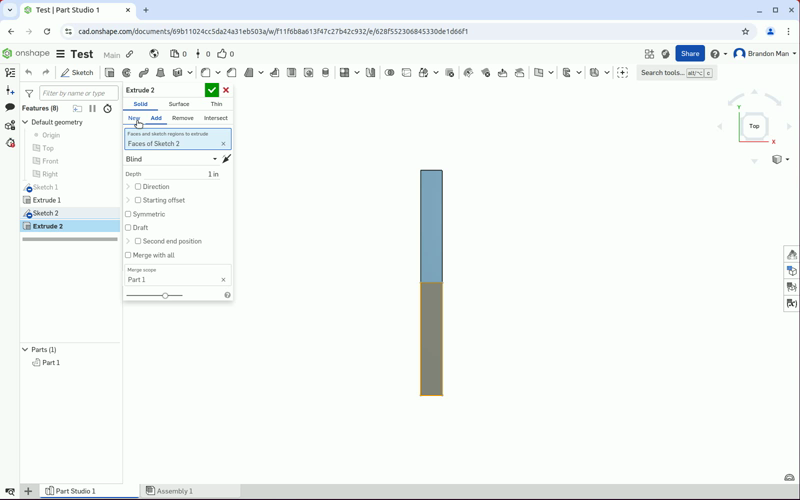
click(137, 120)
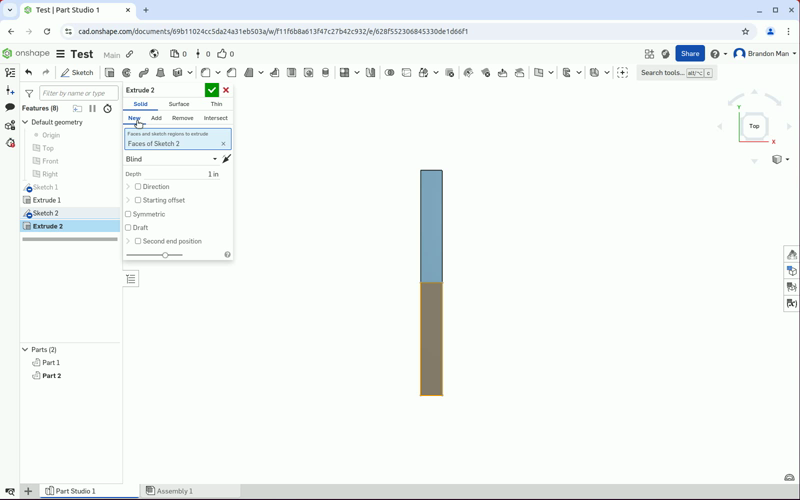
key(tab, 4)
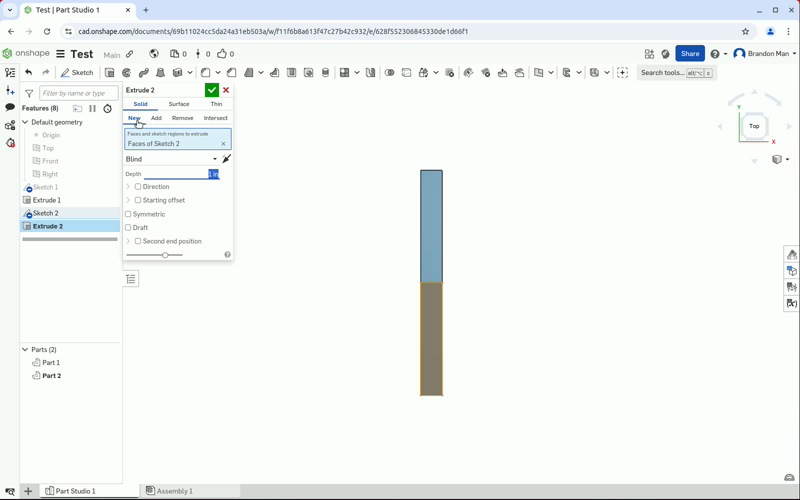
text(1.926)
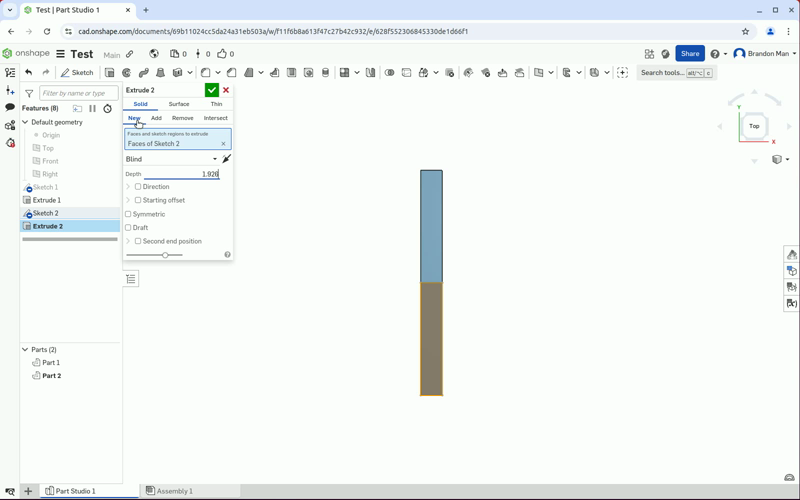
key(enter)
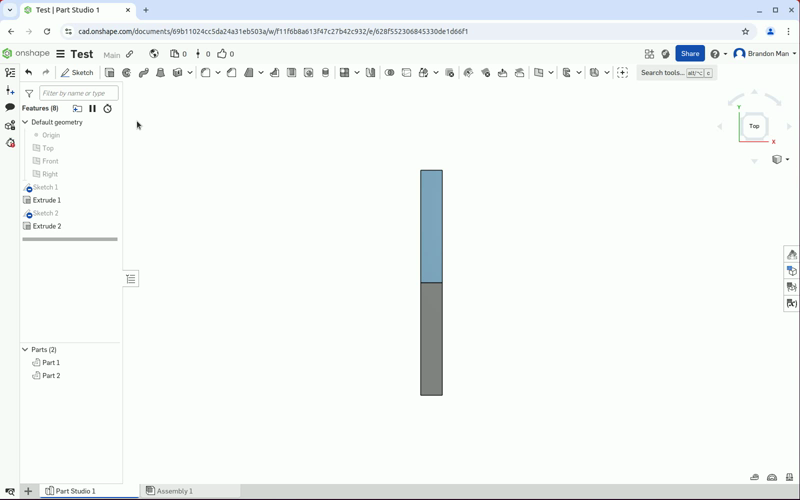
key(shift+h)
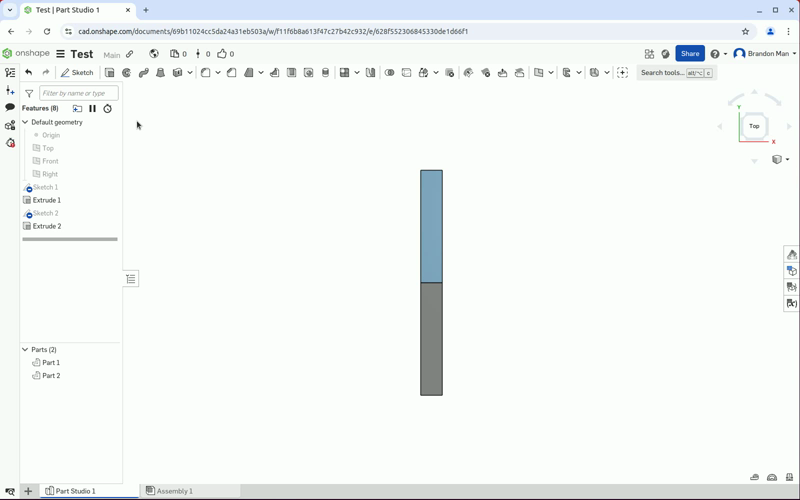
key(shift+h)
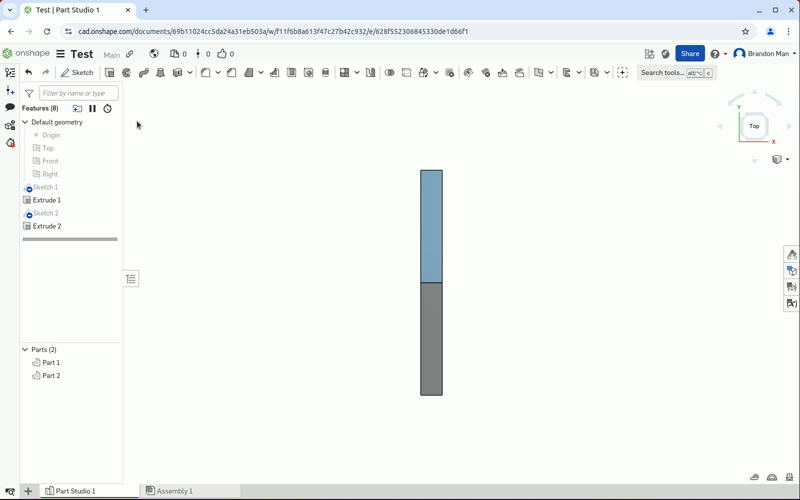
mouse_move(73, 189)
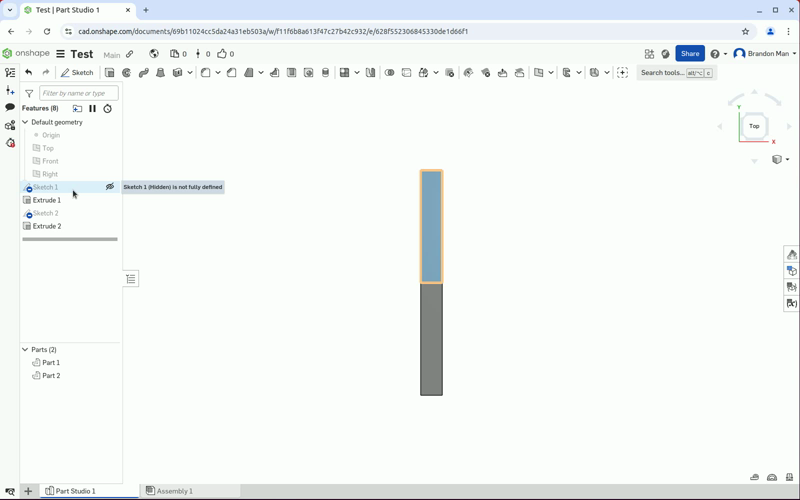
click(73, 189)
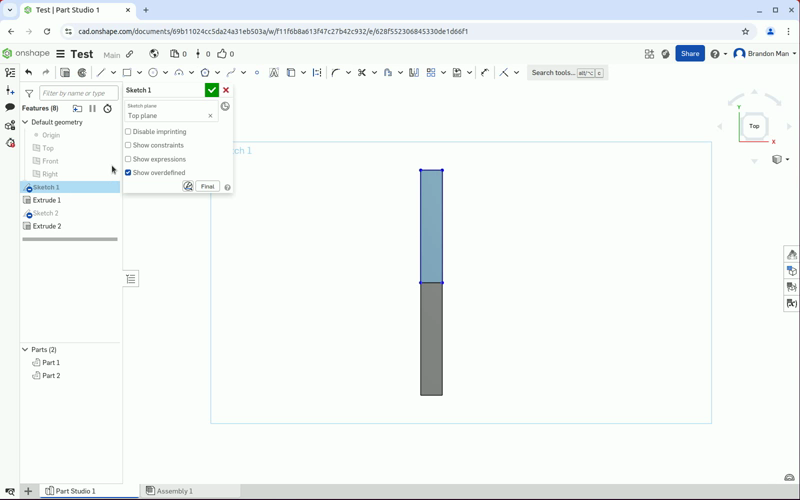
mouse_move(229, 92)
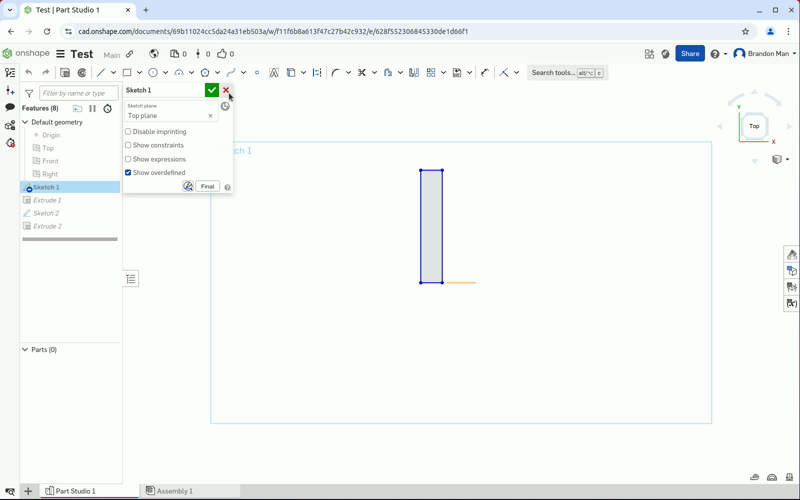
click(229, 92)
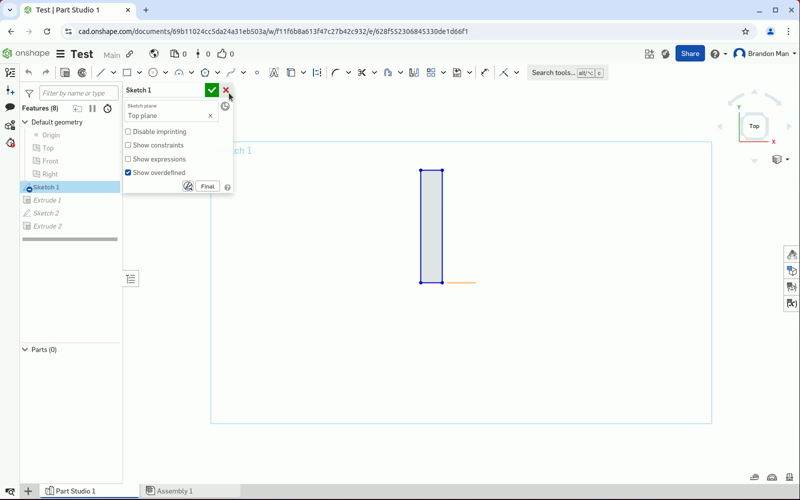
key(shift+s)
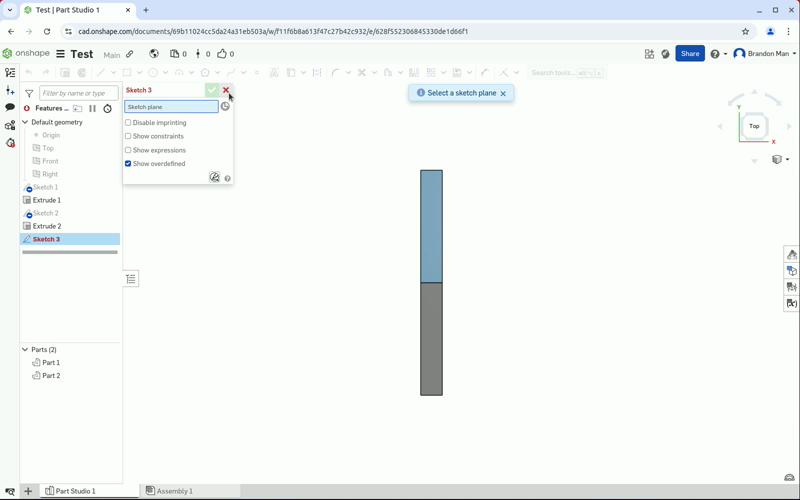
mouse_move(73, 150)
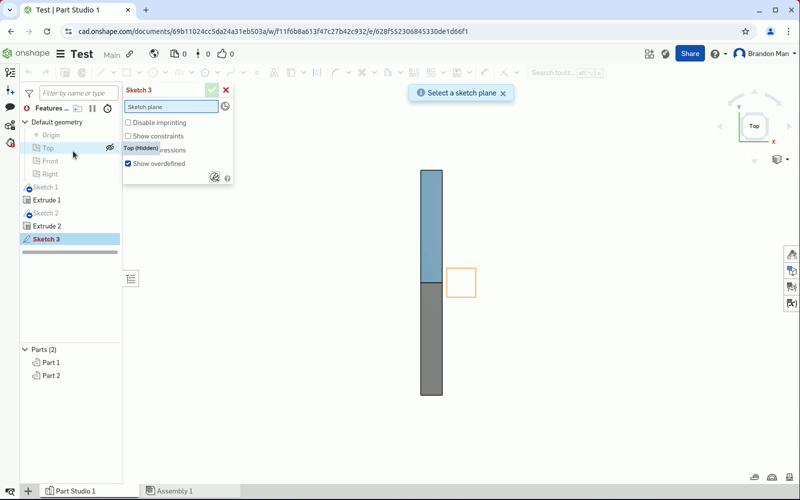
click(73, 150)
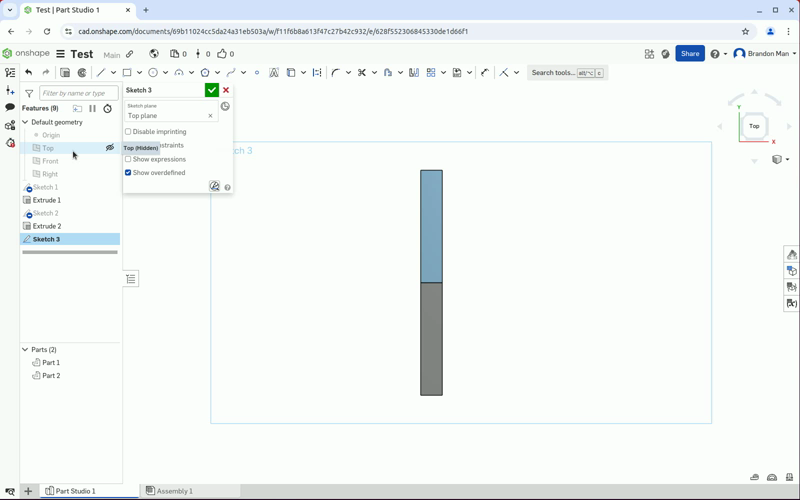
mouse_move(73, 352)
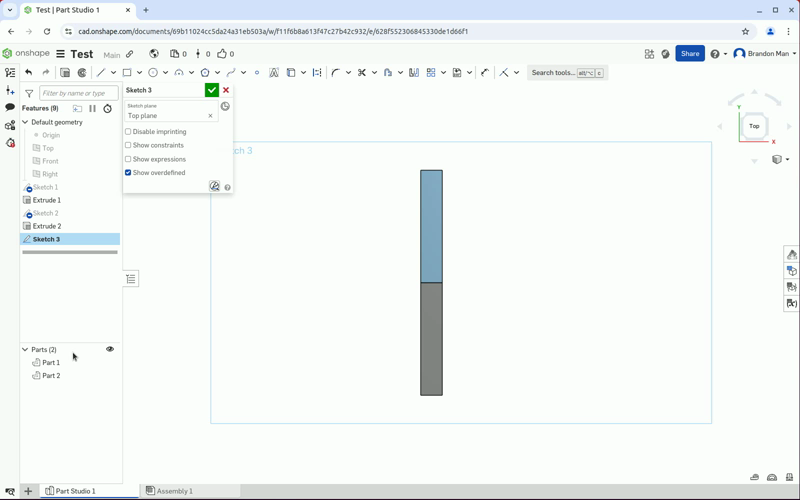
key(y)
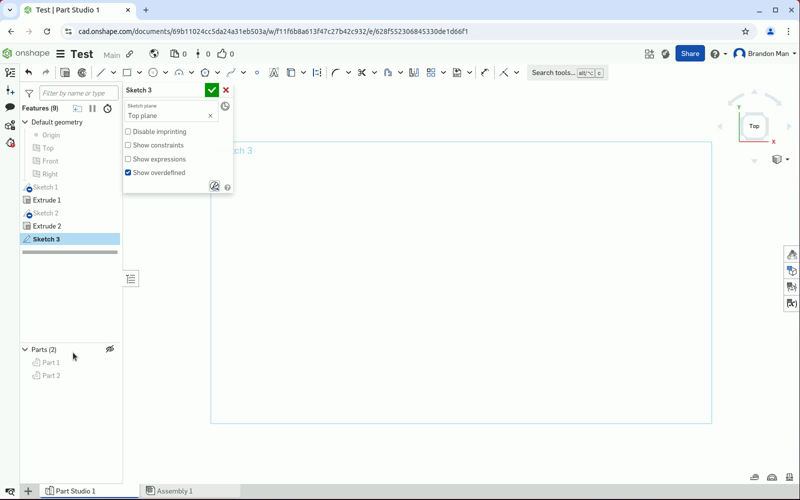
key(l)
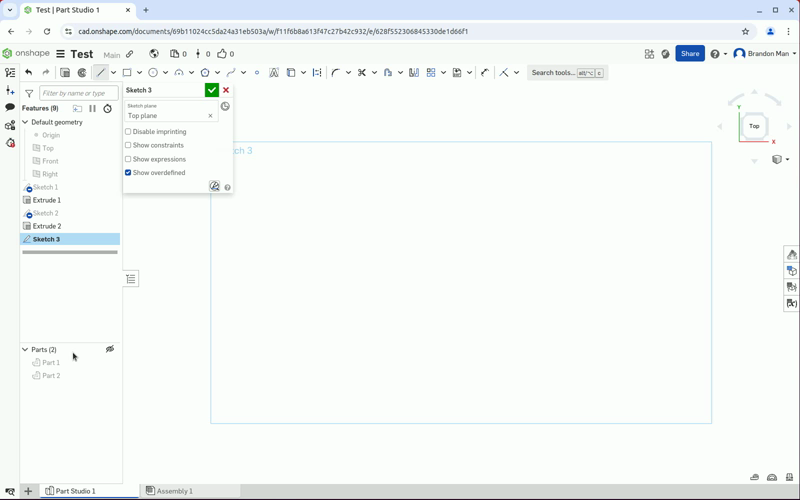
key_down(shift)
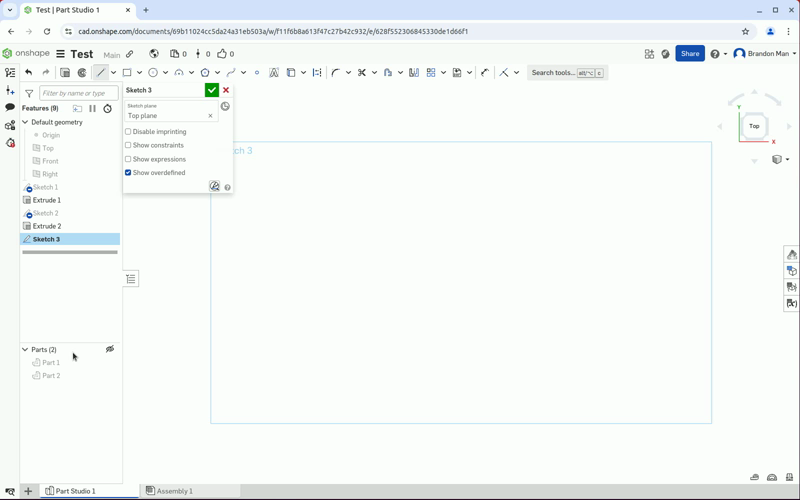
mouse_move(479, 395)
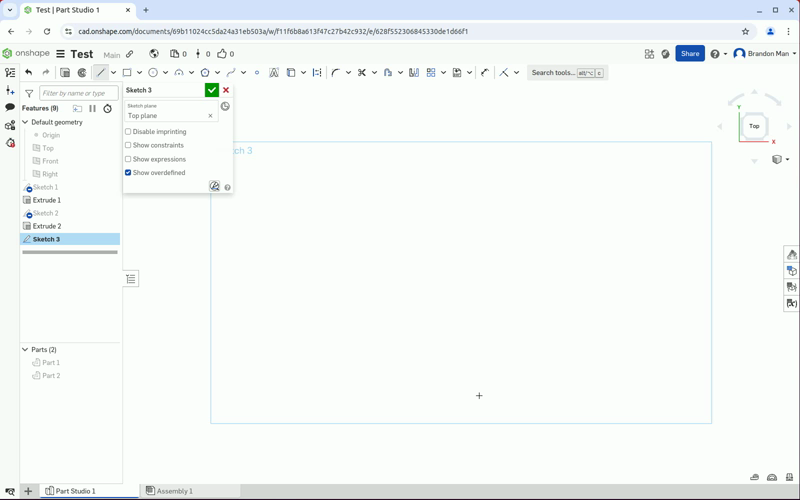
click(479, 395)
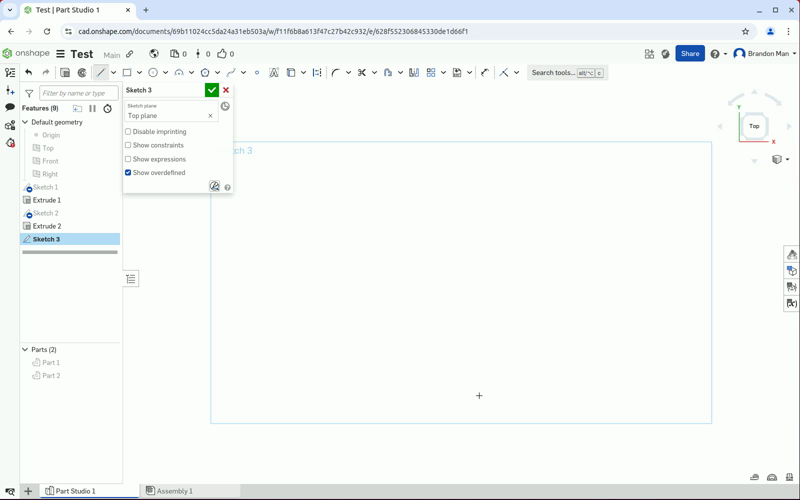
key_up(shift)
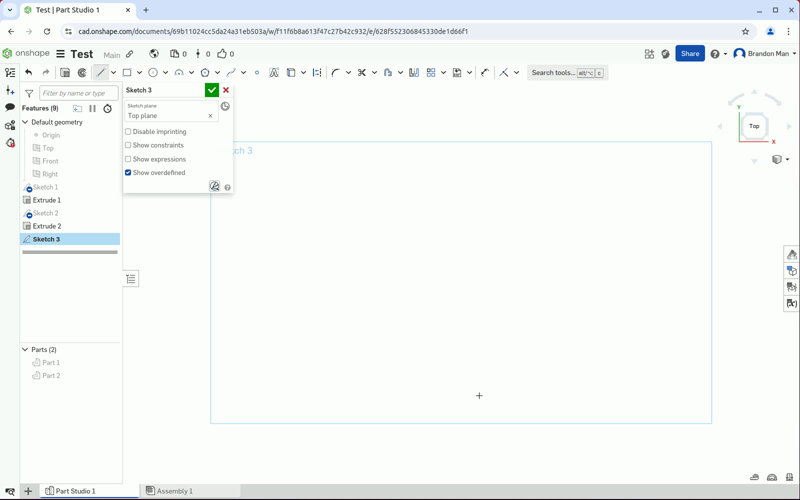
key_down(shift)
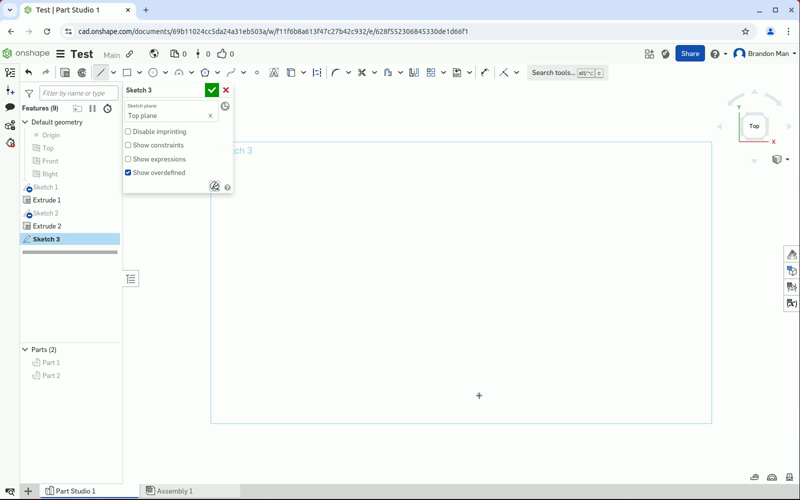
mouse_move(509, 395)
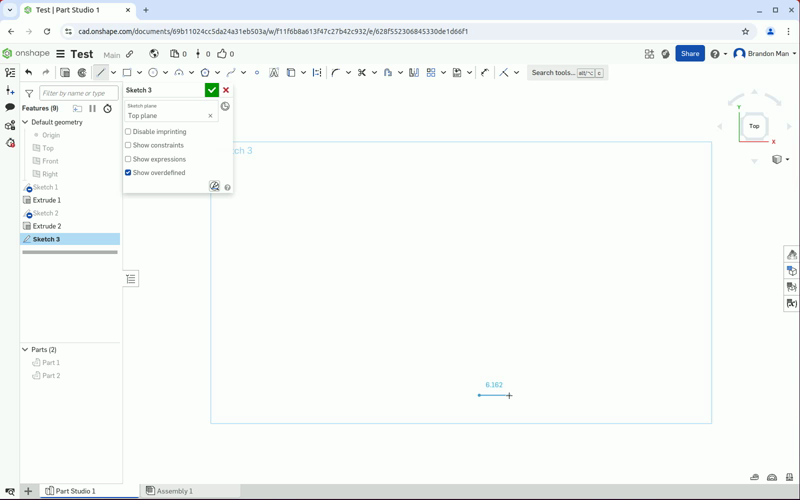
mouse_move(500, 395)
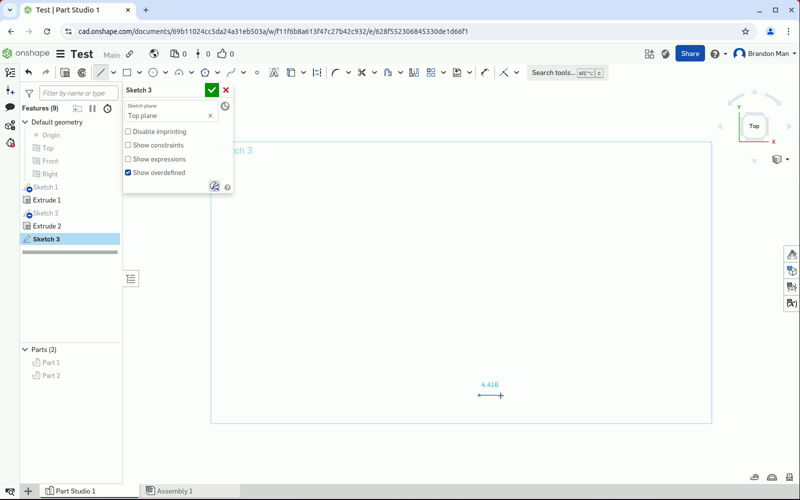
click(500, 395)
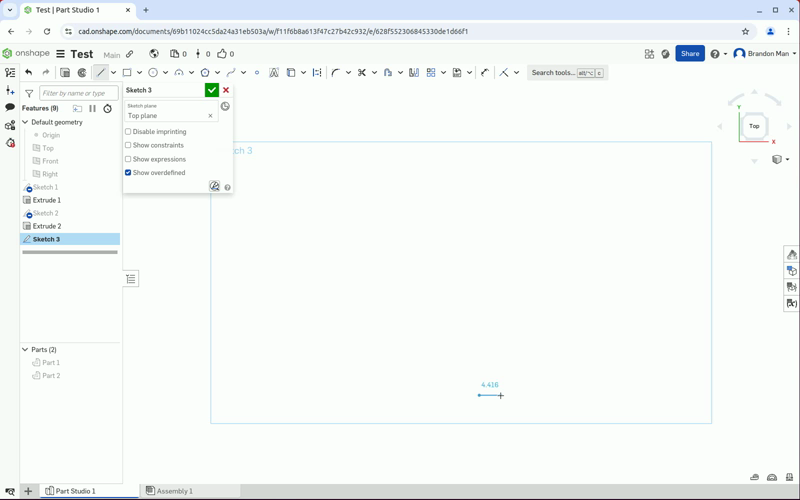
key_up(shift)
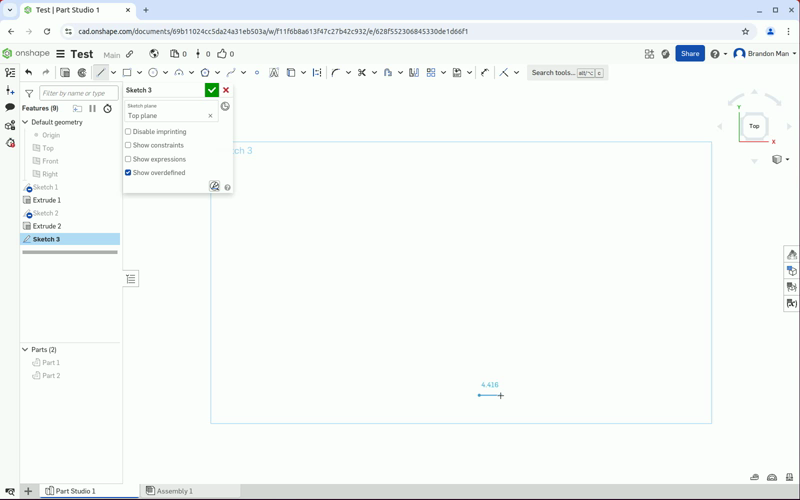
key_down(shift)
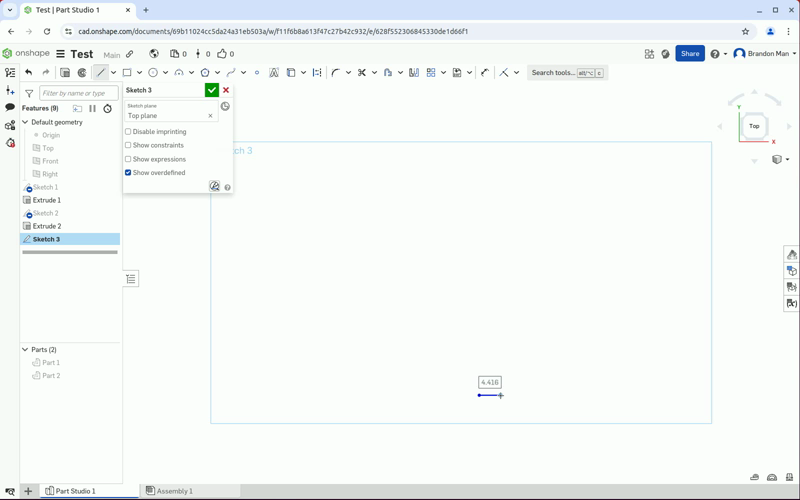
mouse_move(500, 282)
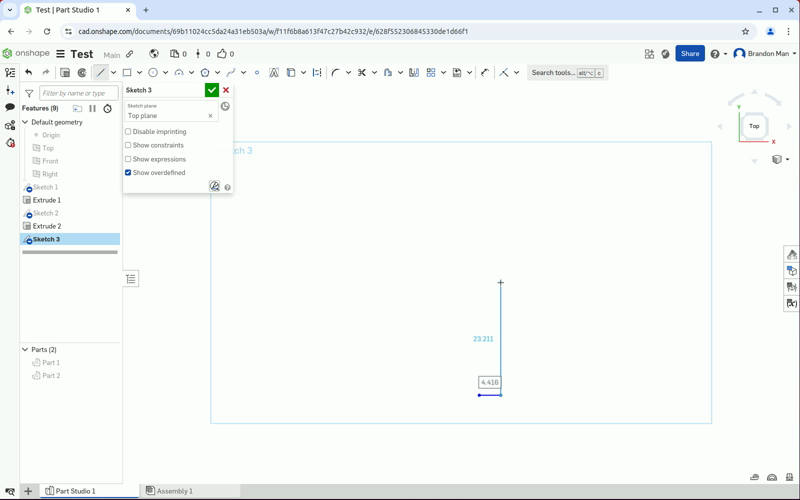
click(500, 282)
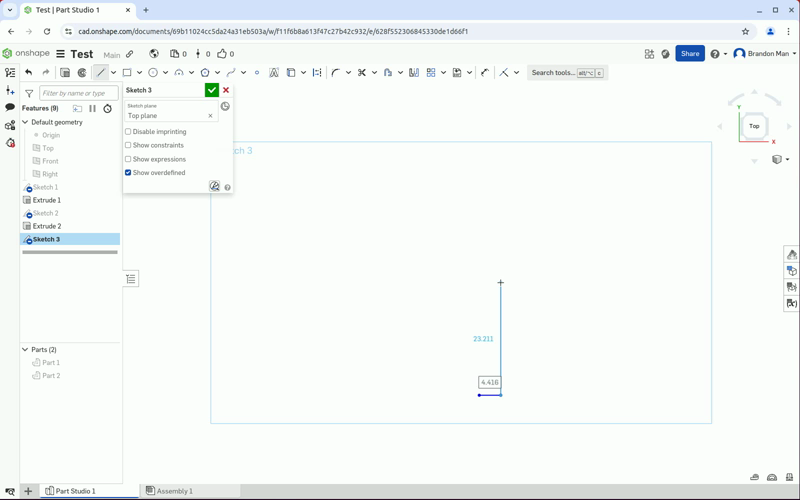
key_up(shift)
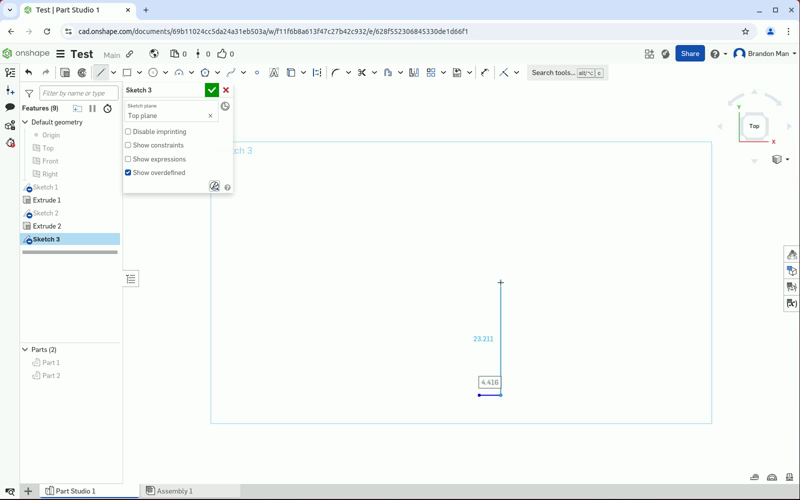
key_down(shift)
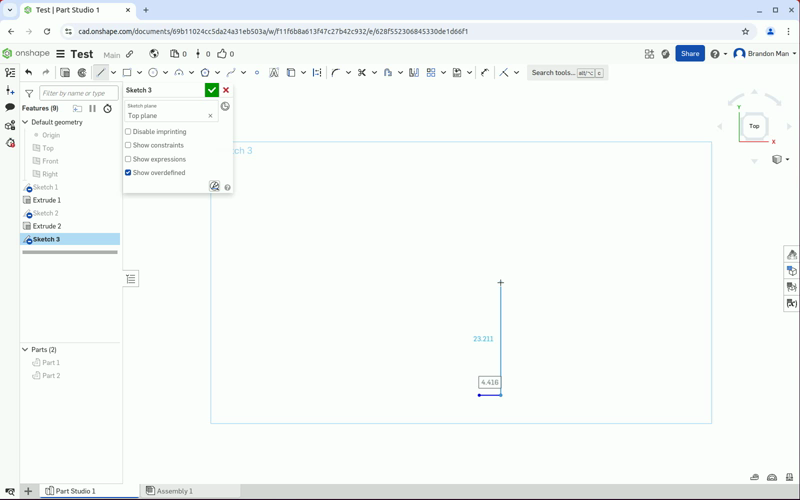
mouse_move(500, 171)
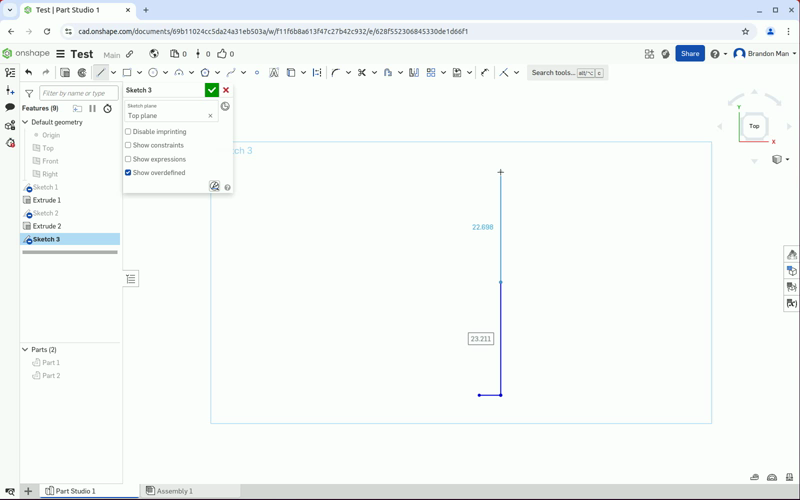
click(500, 171)
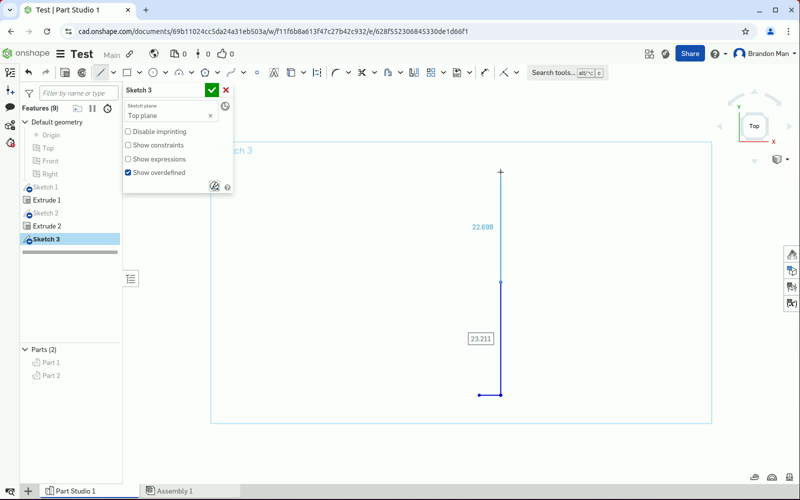
key_up(shift)
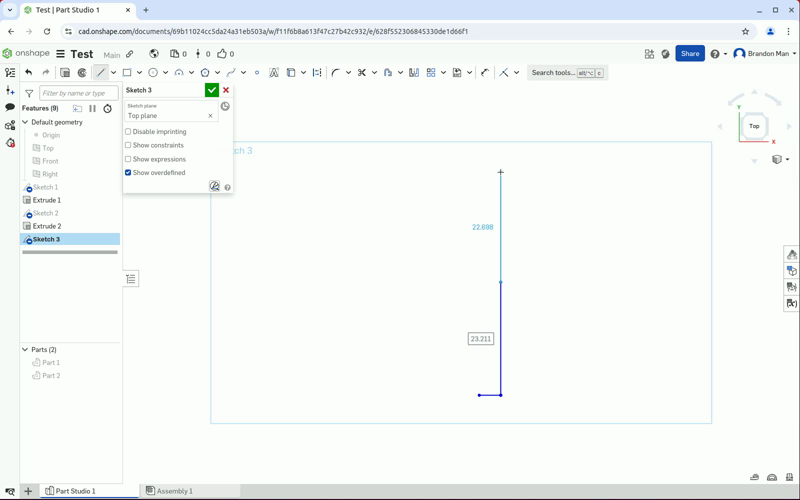
key_down(shift)
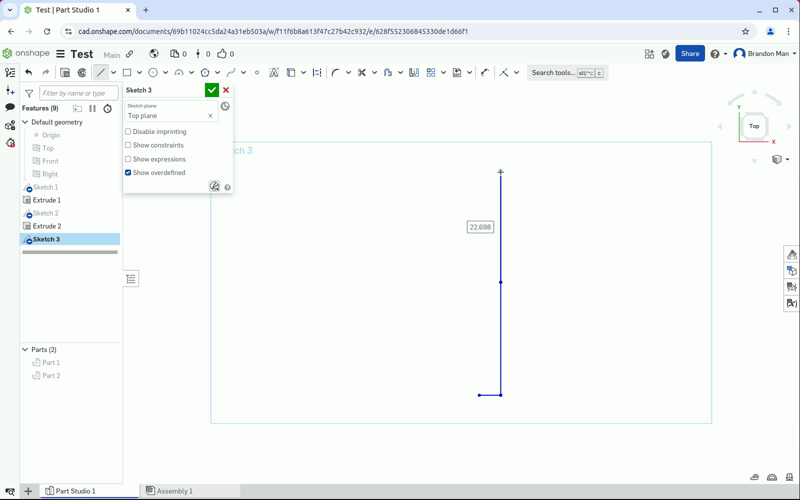
mouse_move(530, 171)
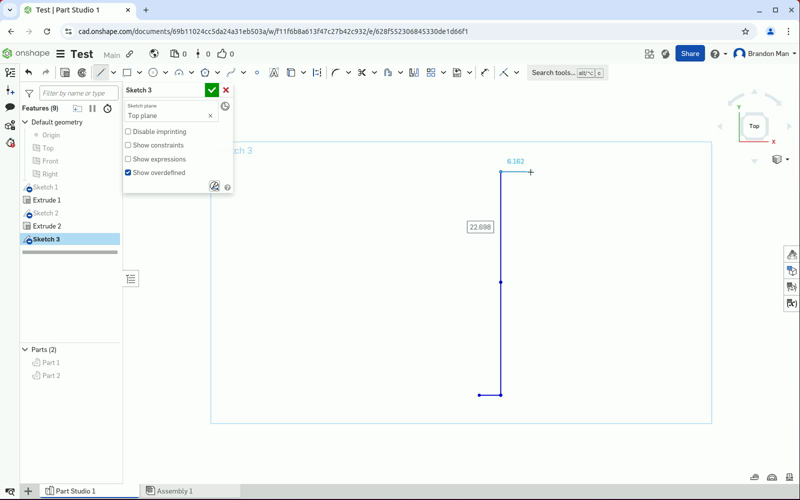
mouse_move(479, 171)
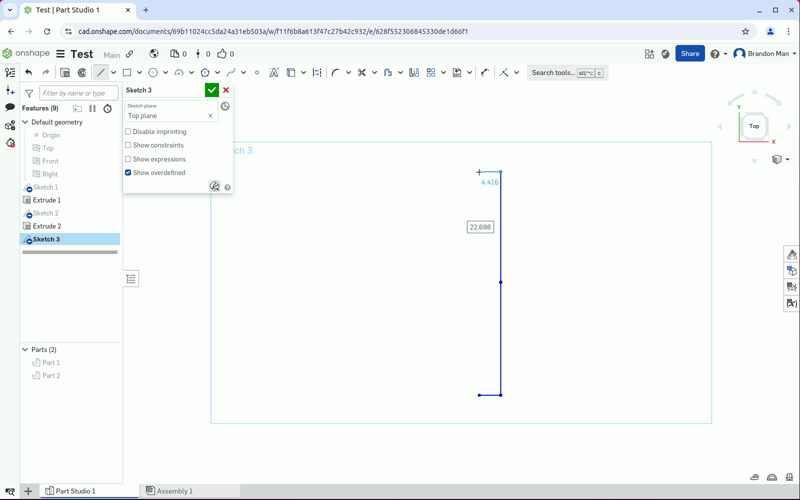
click(479, 171)
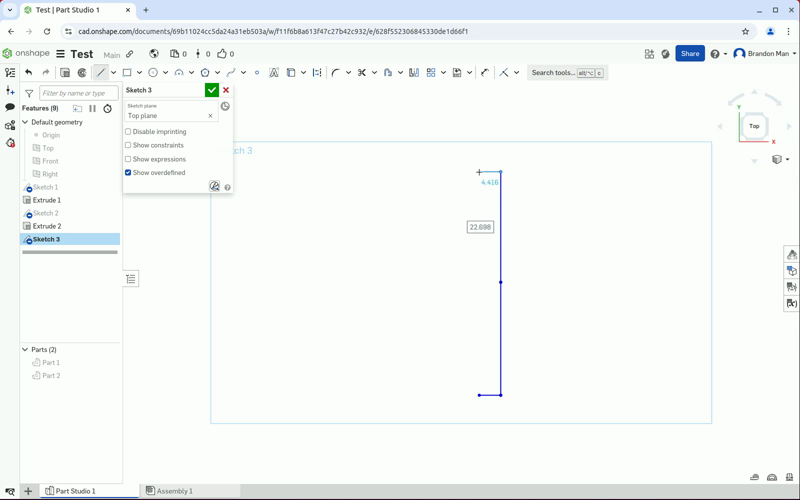
key_up(shift)
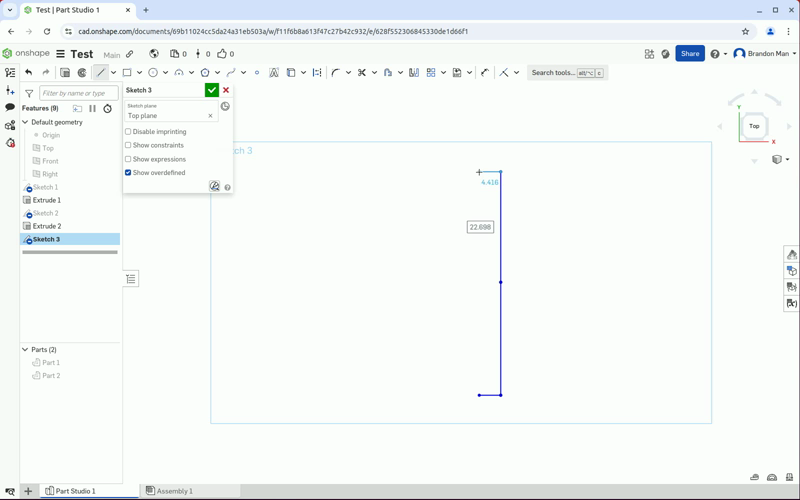
key_down(shift)
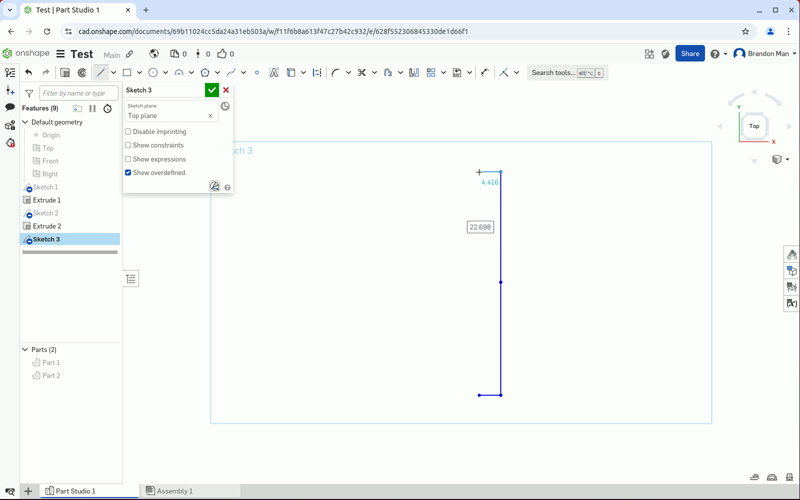
mouse_move(479, 282)
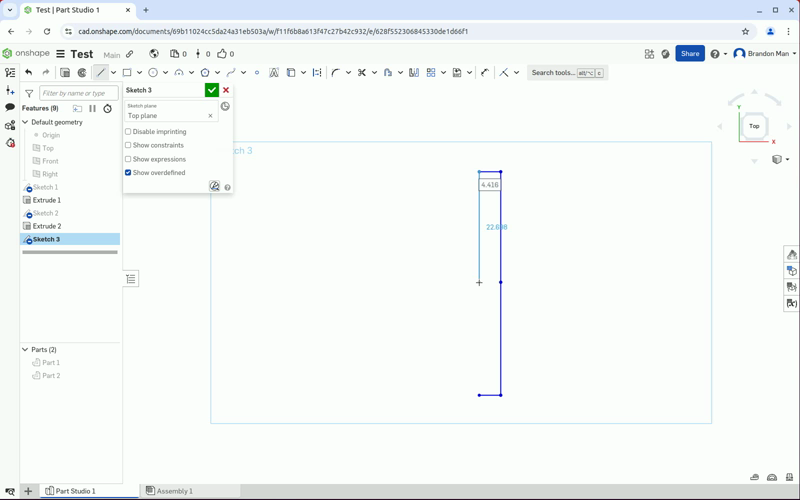
click(479, 282)
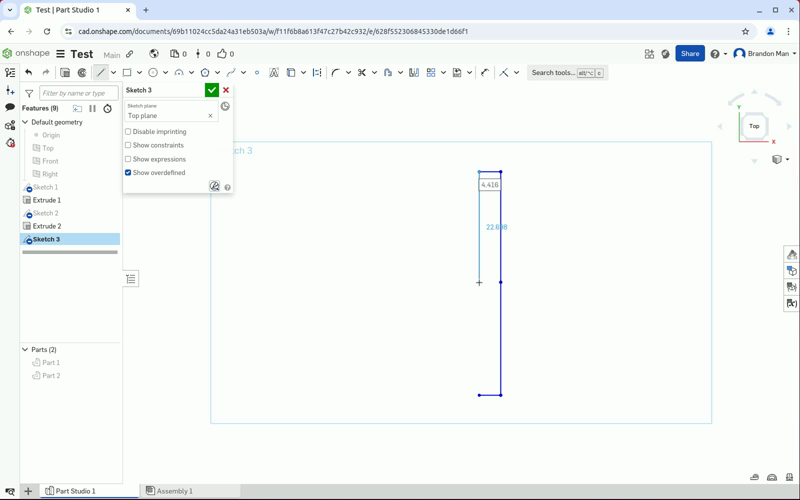
key_up(shift)
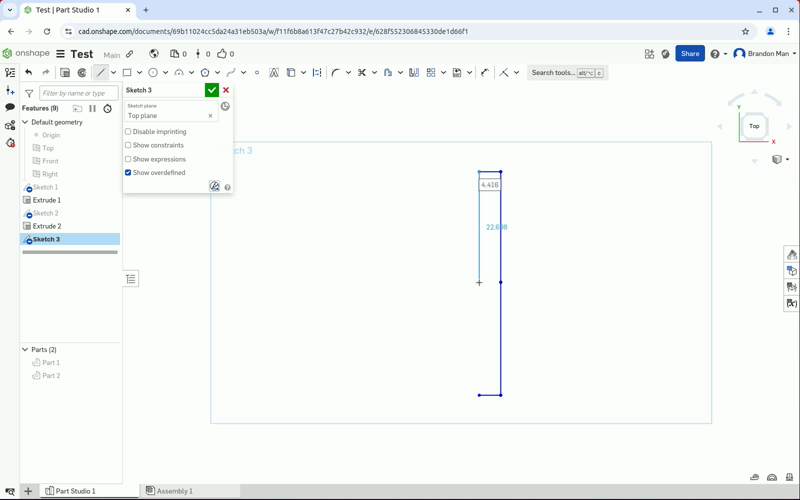
key_down(shift)
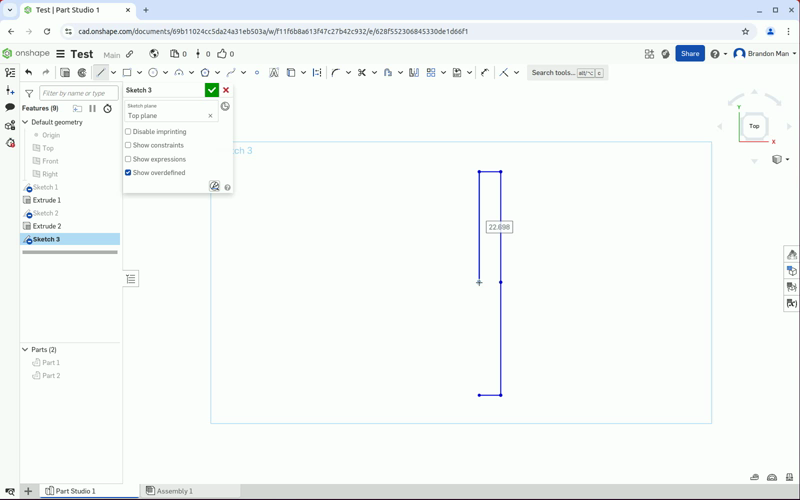
mouse_move(479, 395)
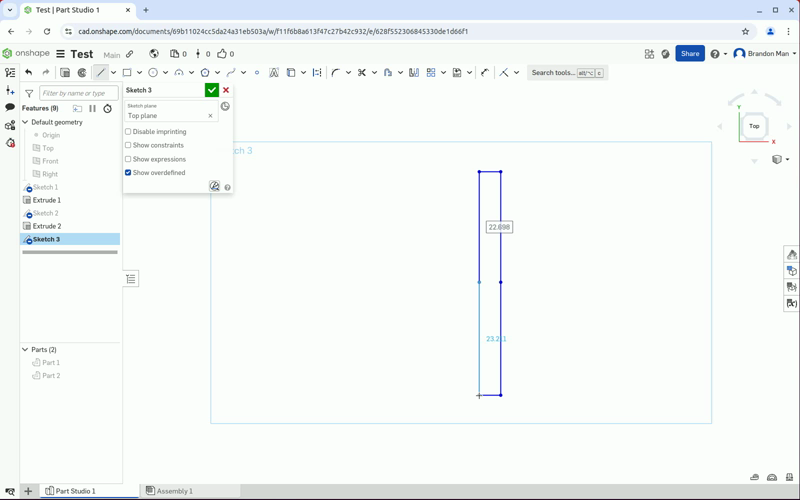
key_up(shift)
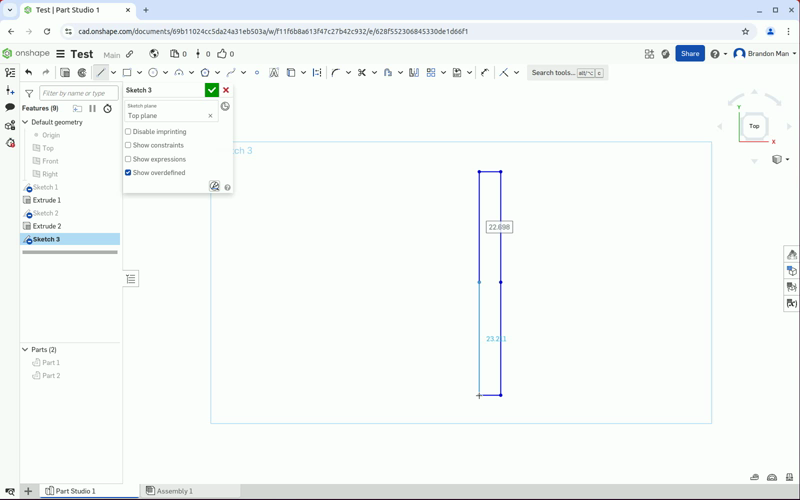
click(479, 395)
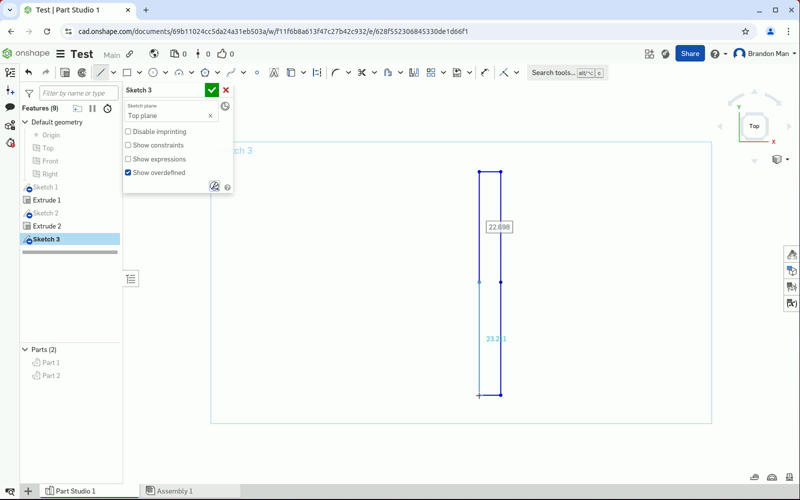
key(esc)
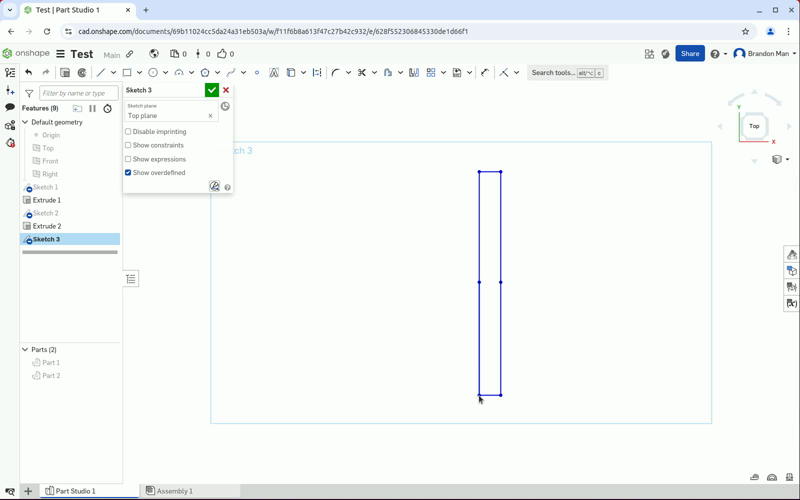
mouse_move(496, 343)
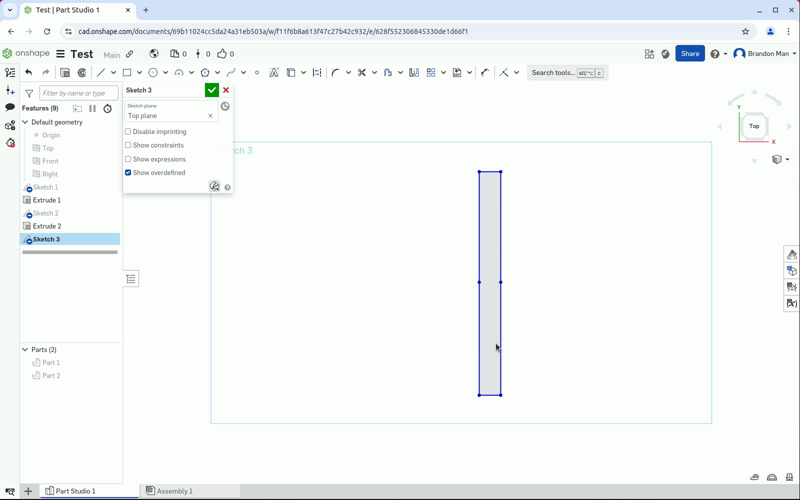
click(496, 343)
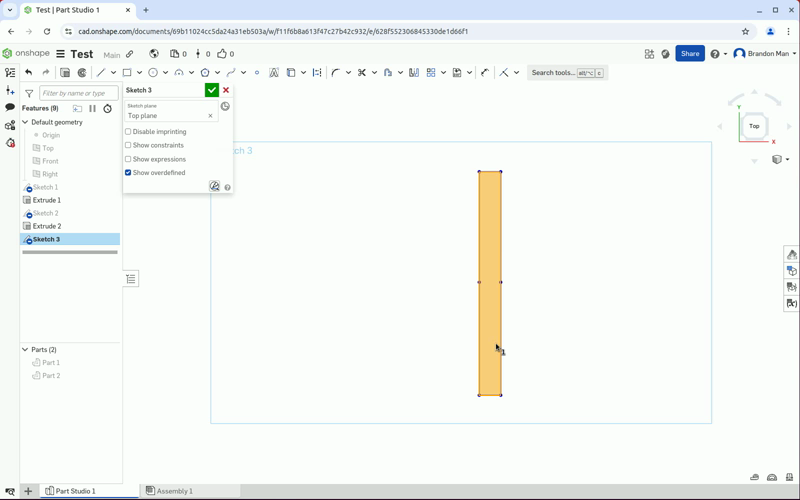
mouse_move(73, 352)
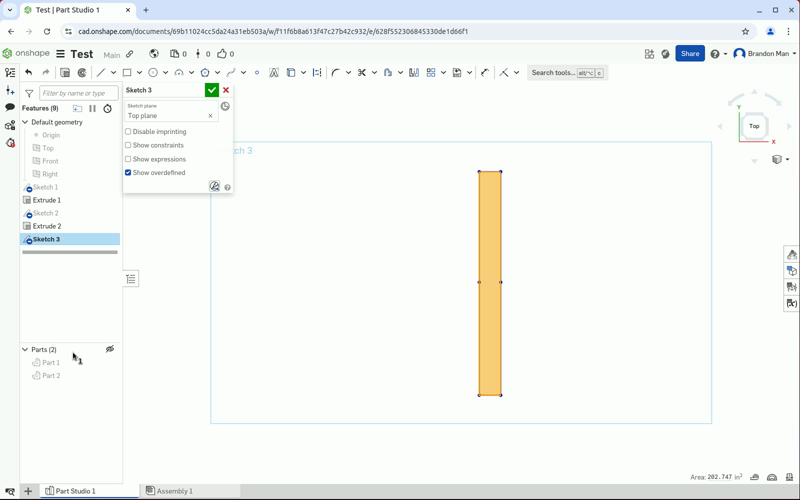
key(shift+y)
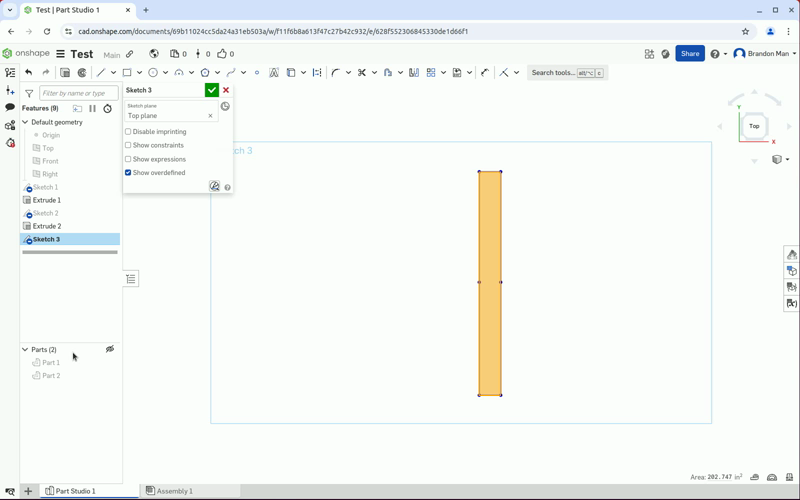
key(shift+e)
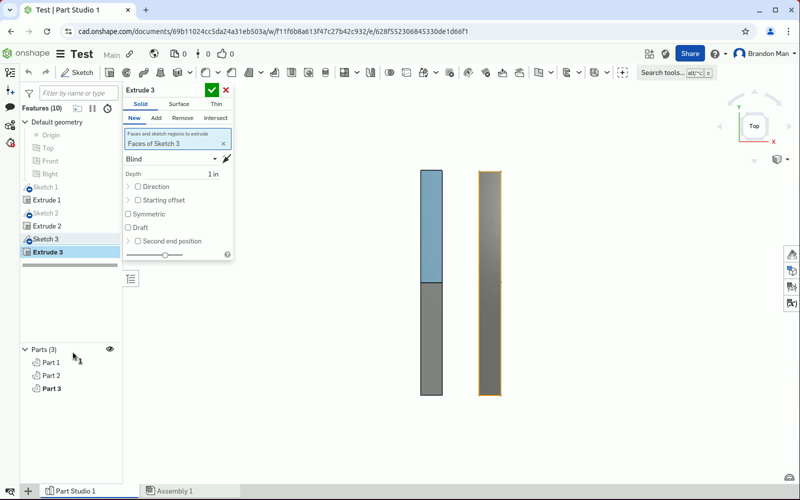
mouse_move(143, 106)
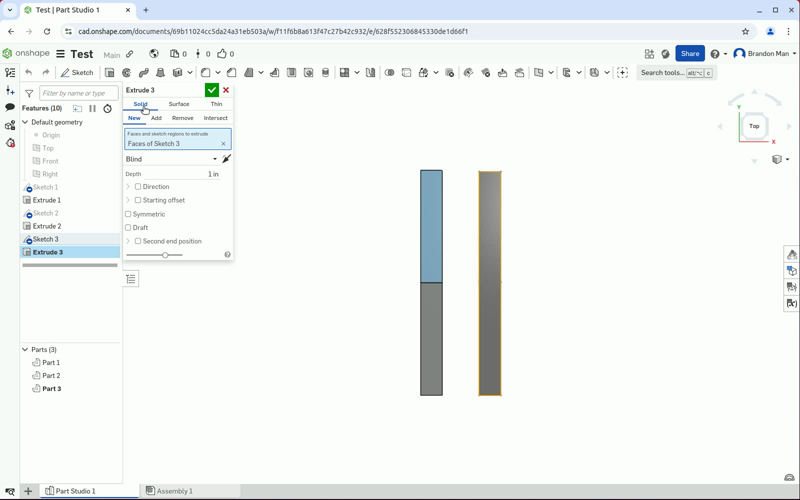
click(143, 106)
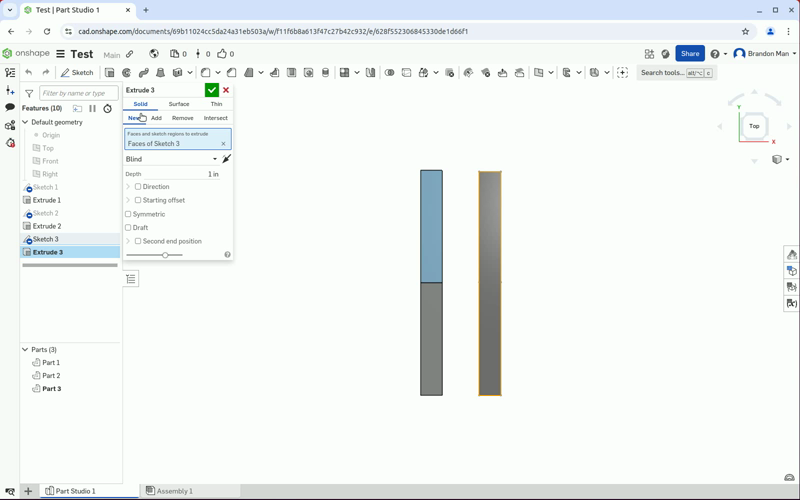
mouse_move(137, 120)
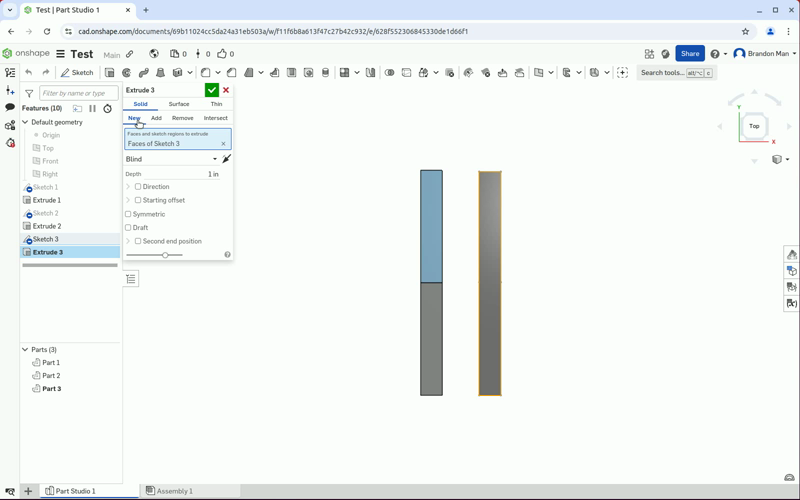
click(137, 120)
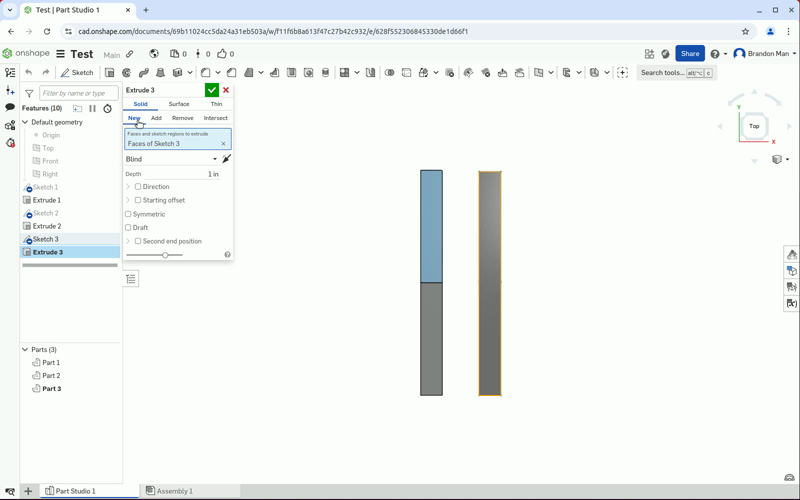
key(tab, 4)
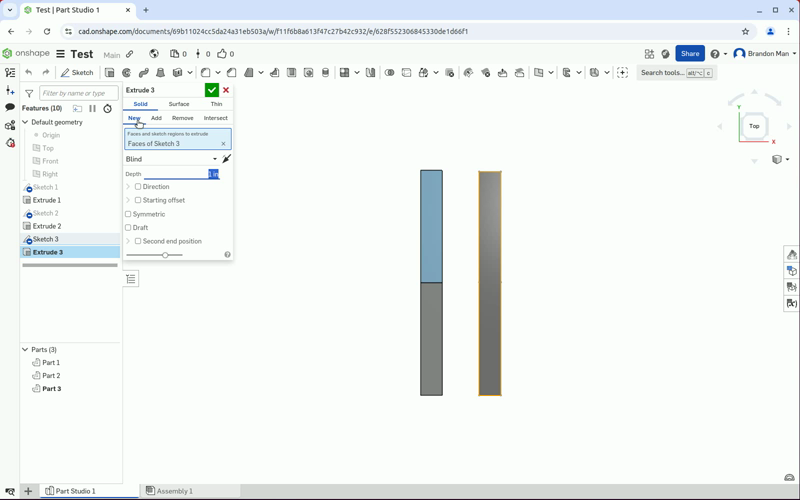
text(1.926)
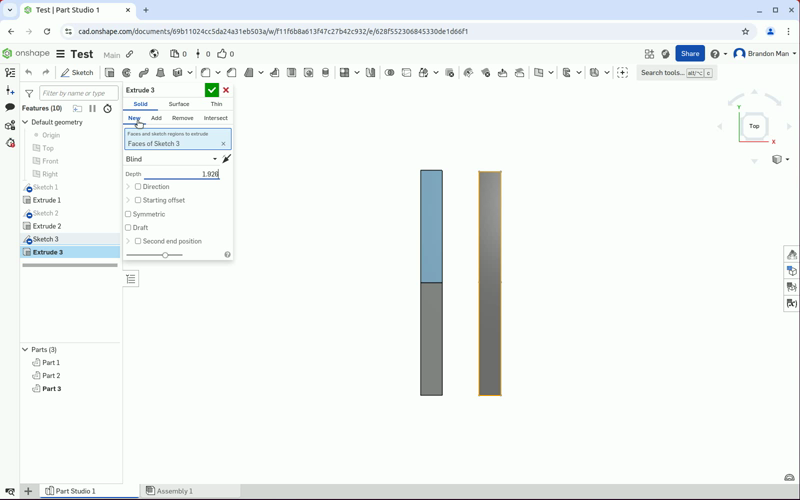
key(enter)
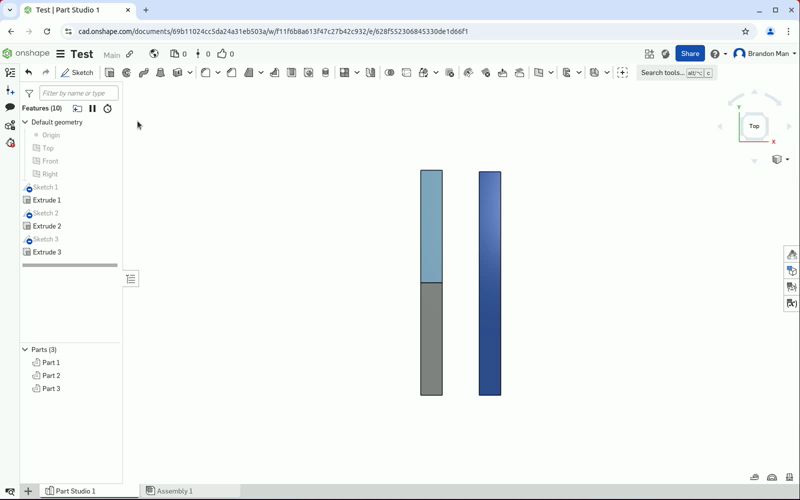
key(shift+h)
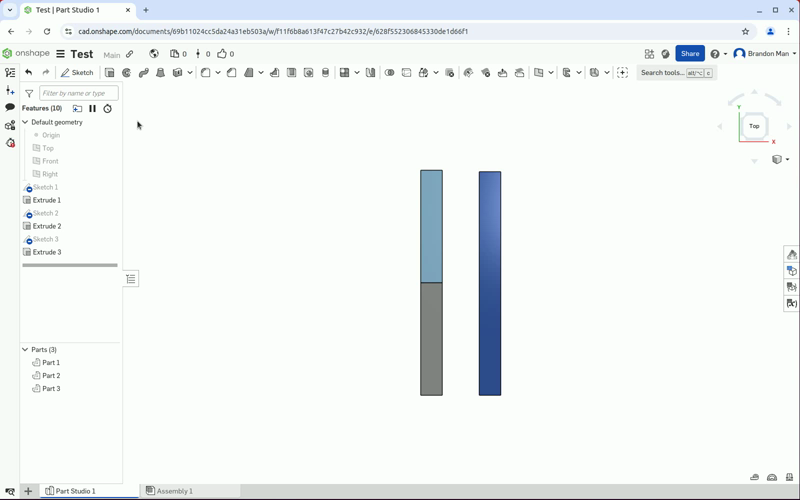
key(shift+h)
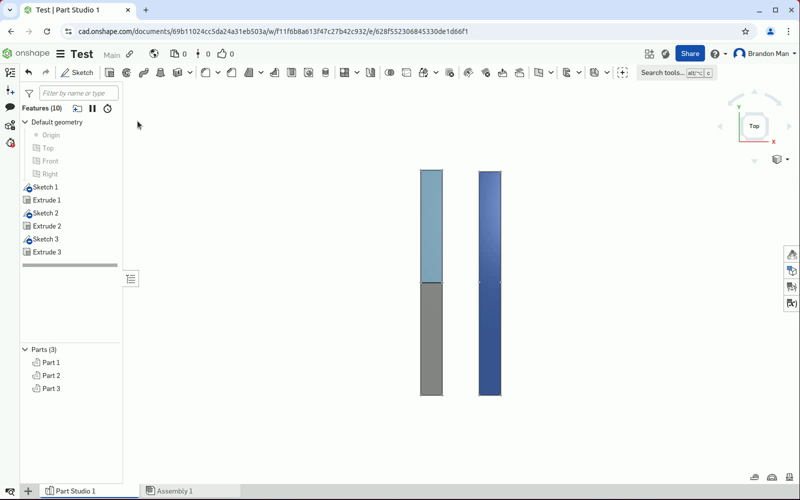
key(shift+7)
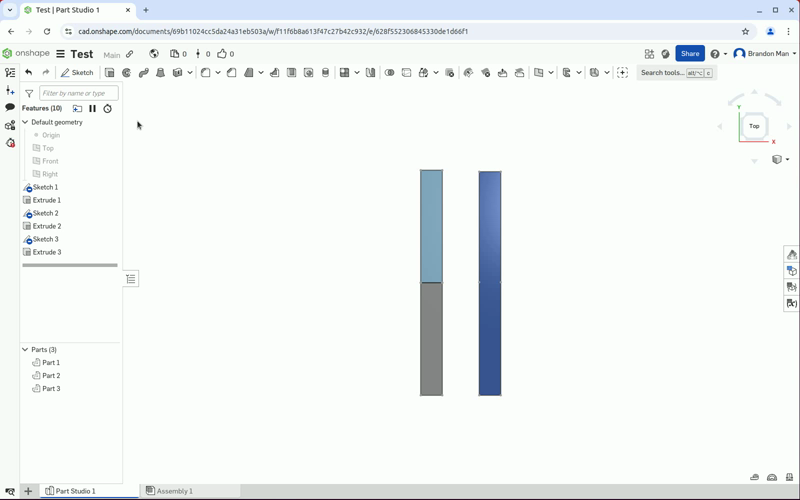
key(up, 3)
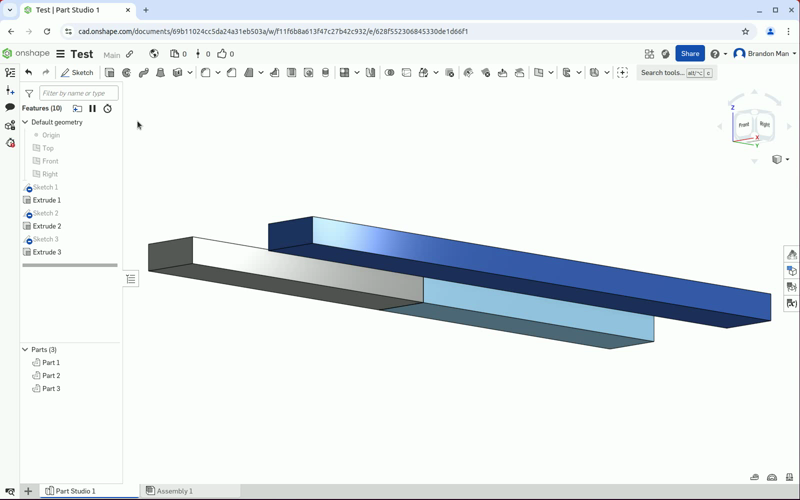
key(left, 3)
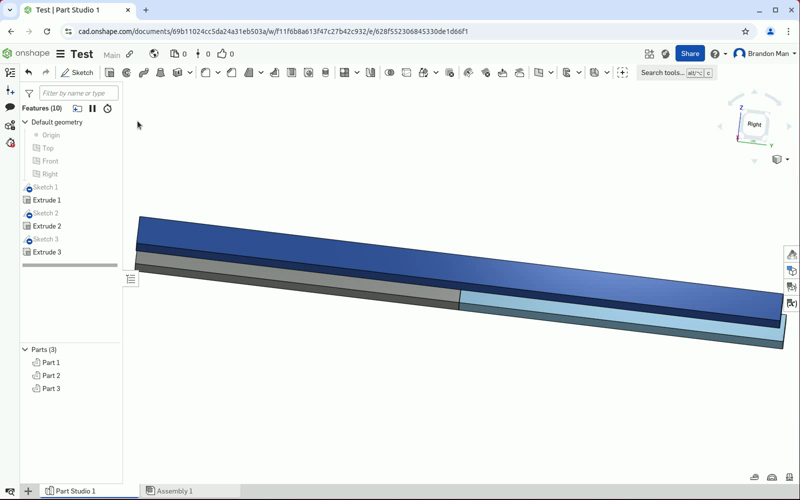
key(right, 3)
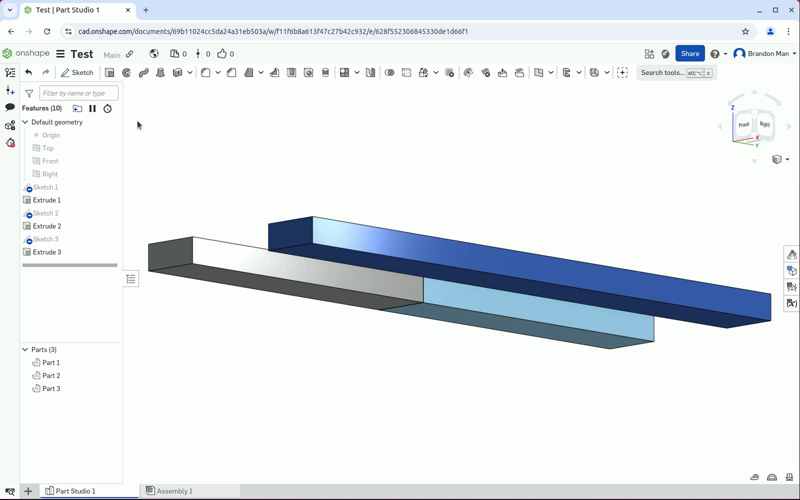
key(down, 3)
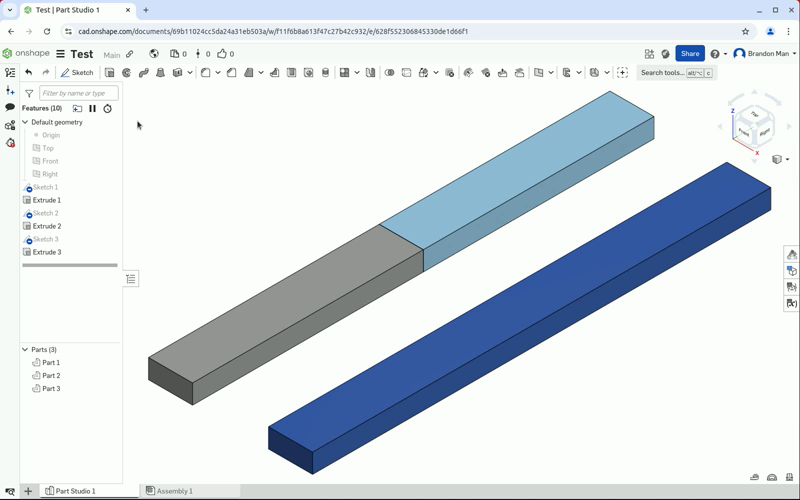
mouse_move(73, 189)
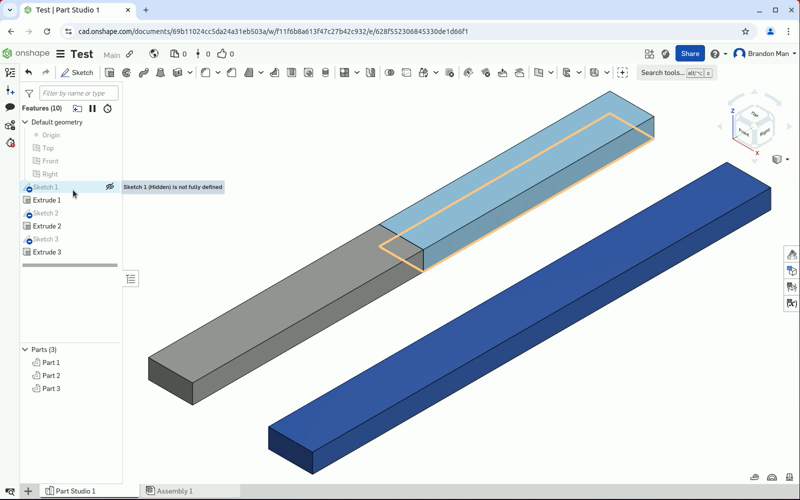
click(73, 189)